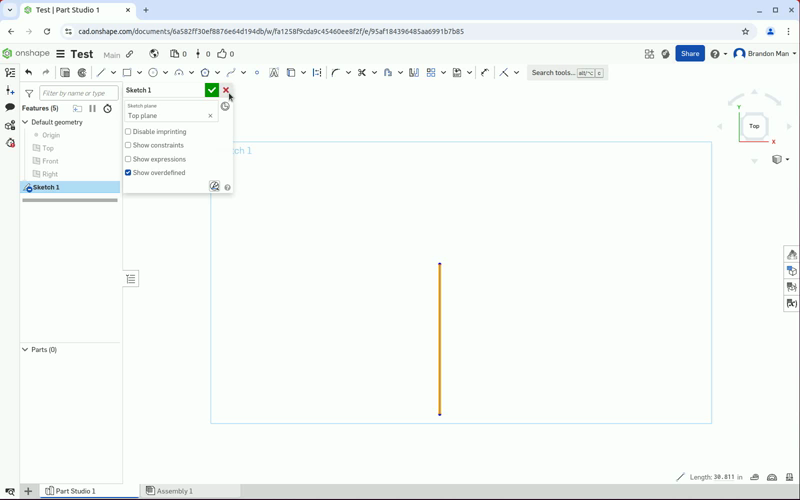
key(shift+h)
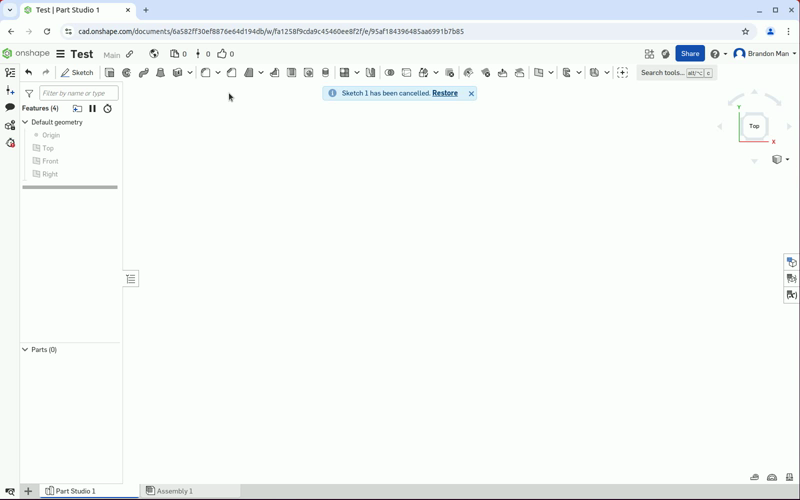
mouse_move(73, 352)
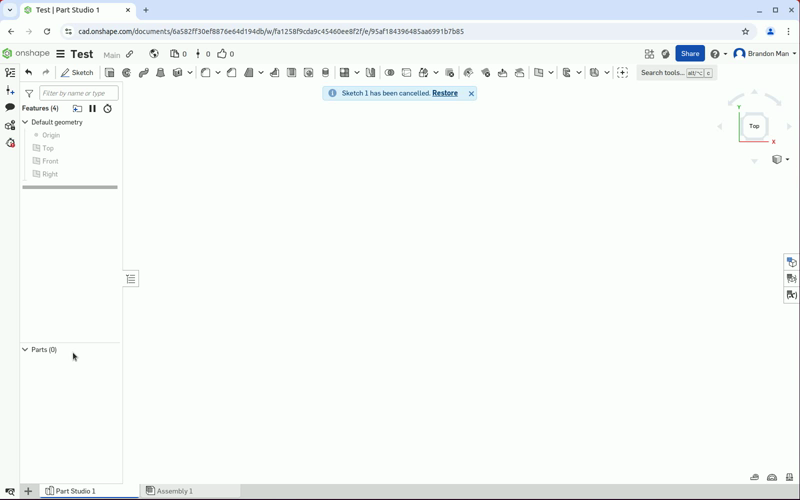
key(y)
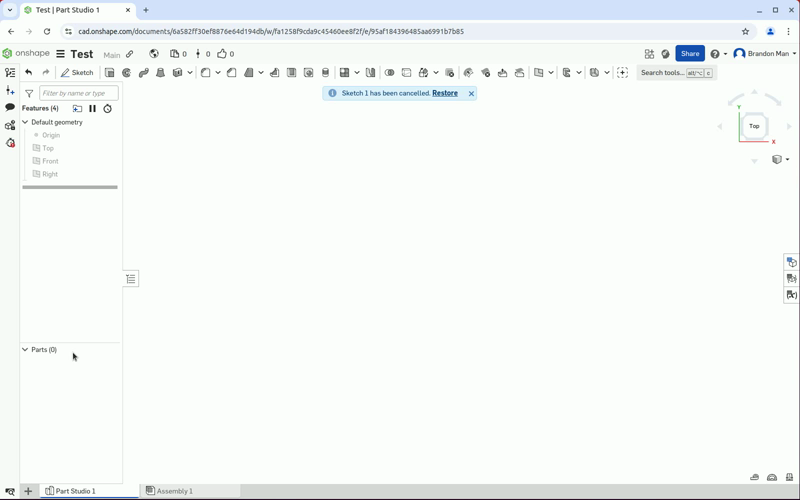
key(shift+p)
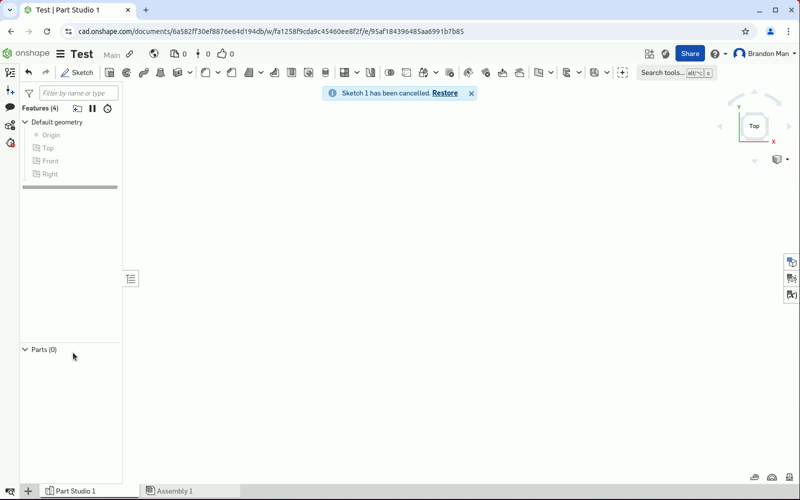
key(space)
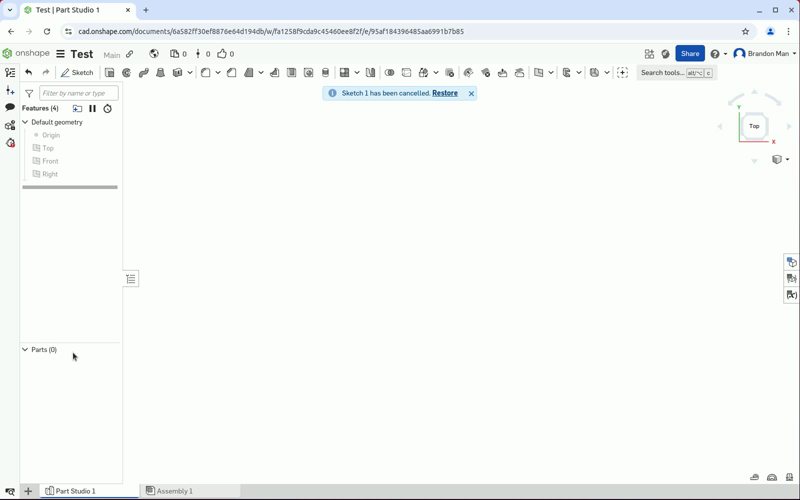
key_down(shift)
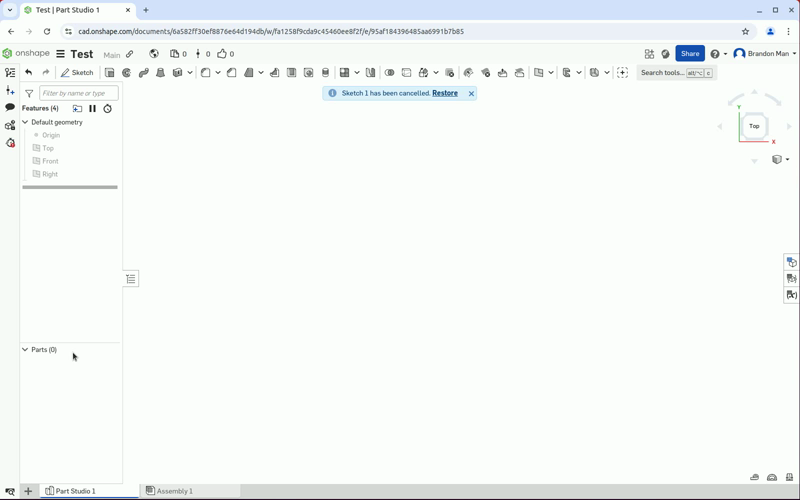
key(up)
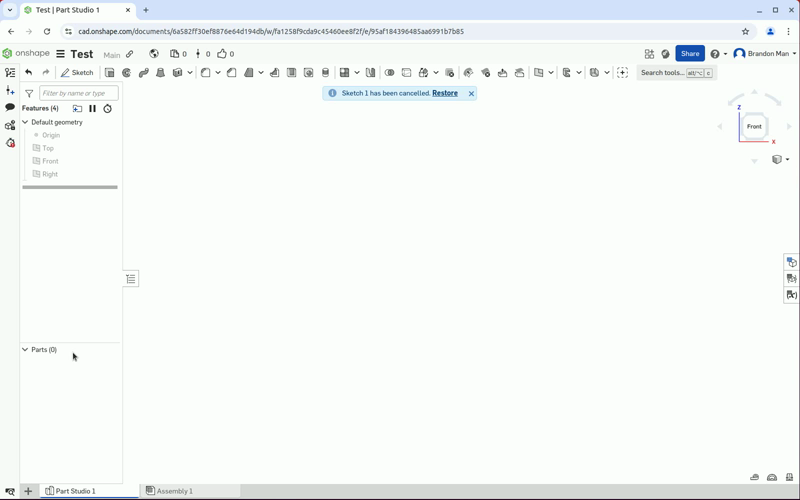
key_up(shift)
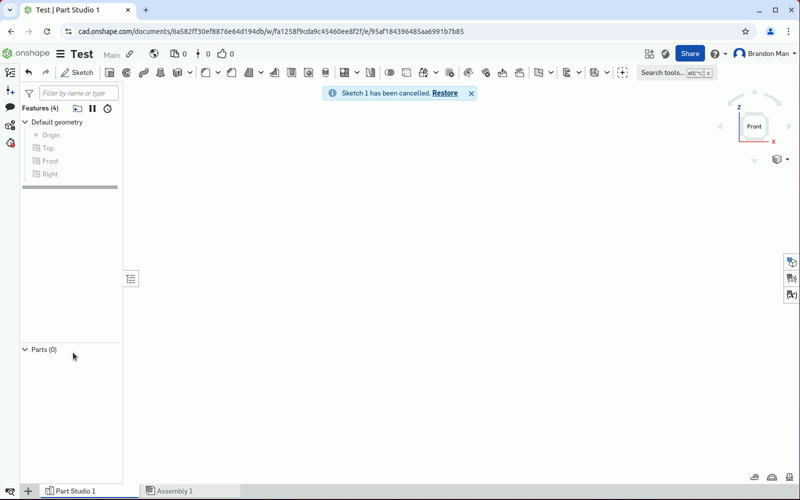
mouse_move(73, 352)
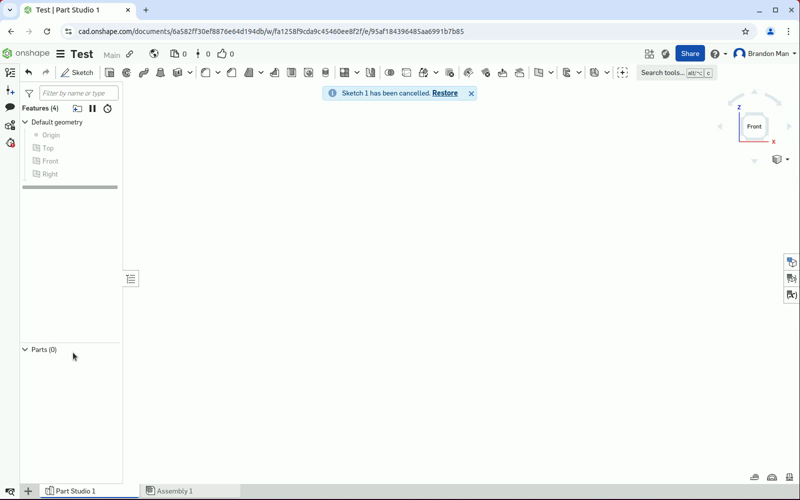
key(shift+y)
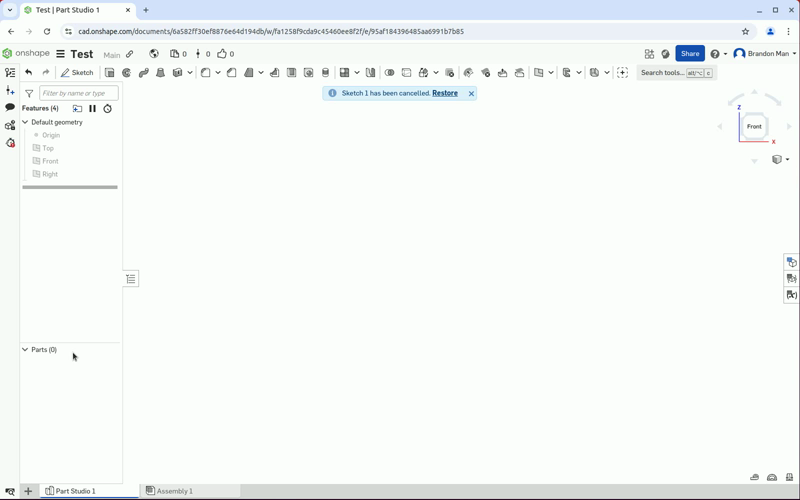
key(shift+s)
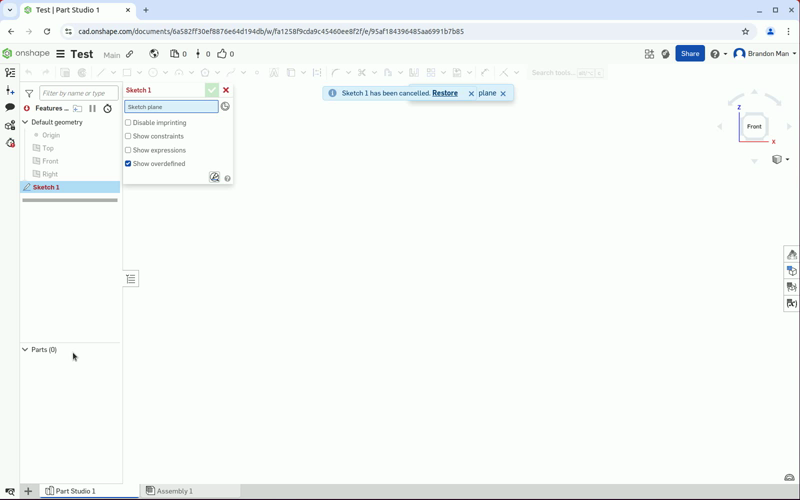
mouse_move(73, 163)
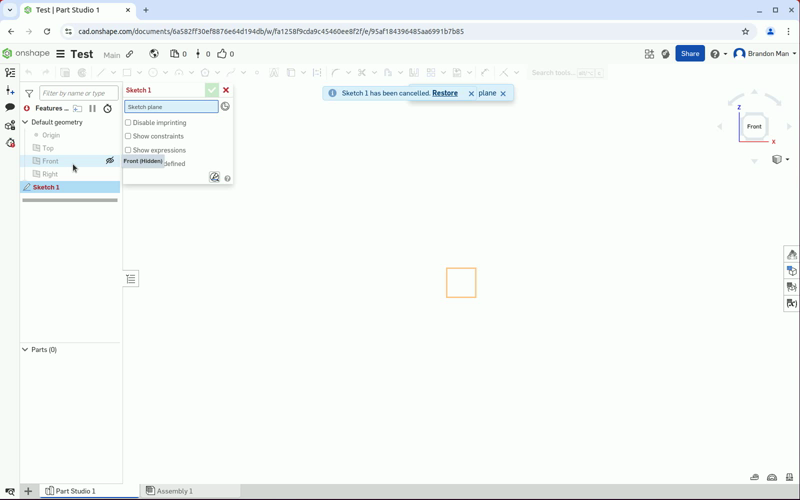
click(73, 163)
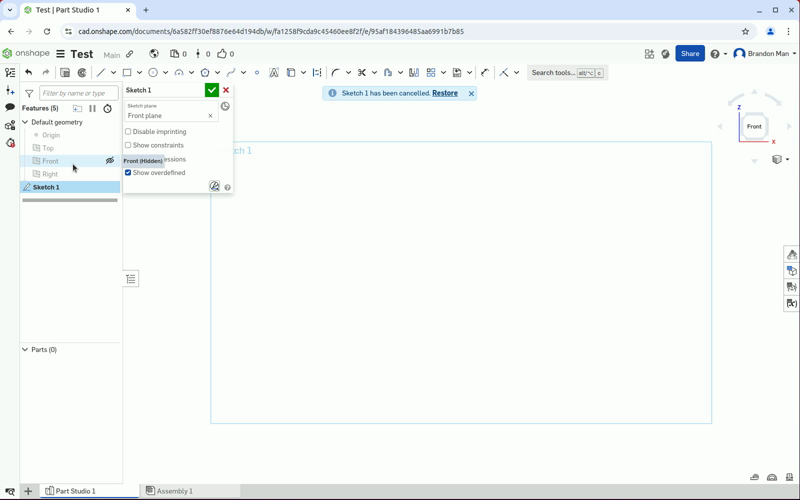
mouse_move(73, 352)
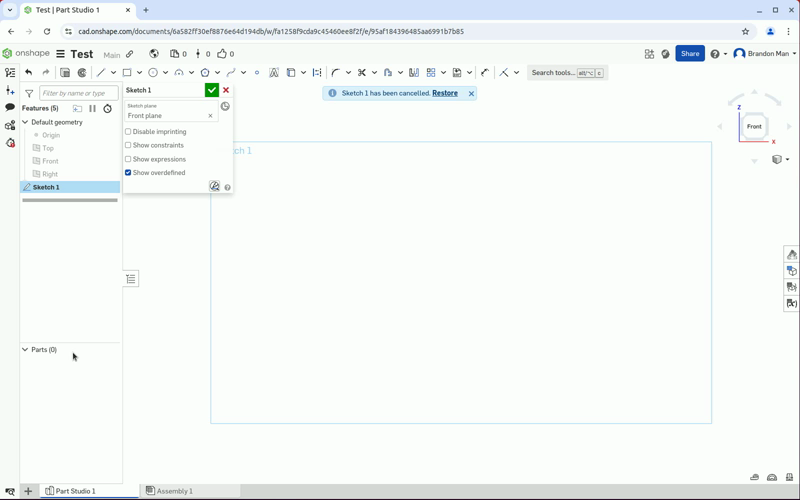
key(y)
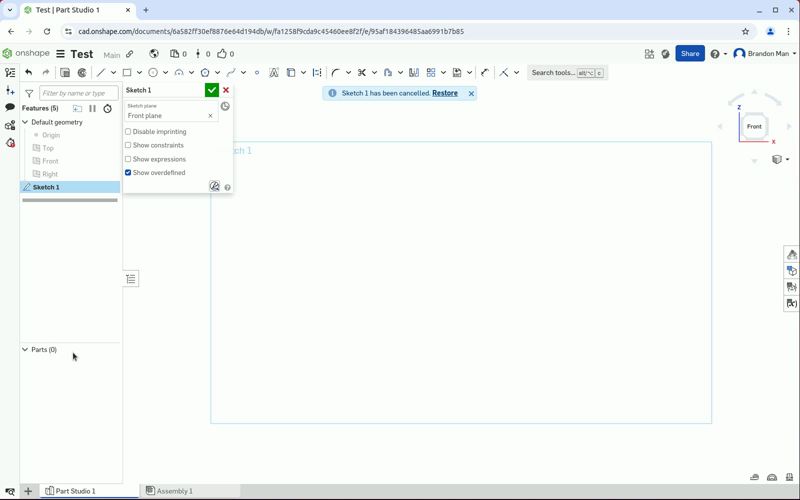
key(l)
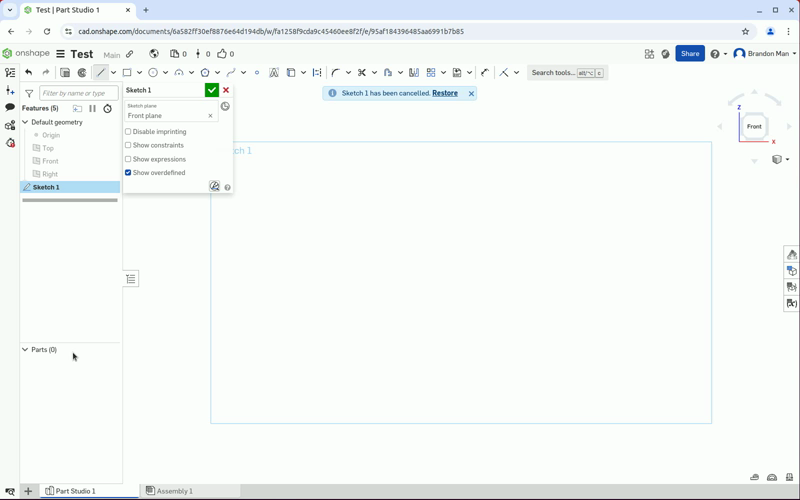
key_down(shift)
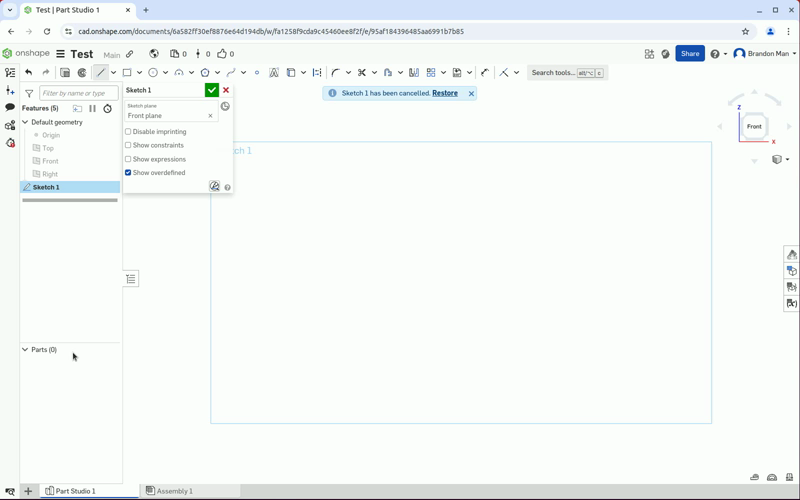
mouse_move(406, 279)
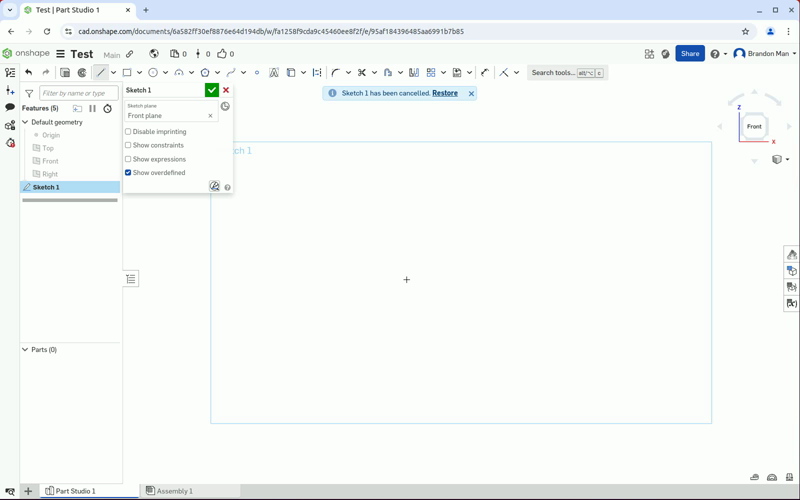
click(406, 279)
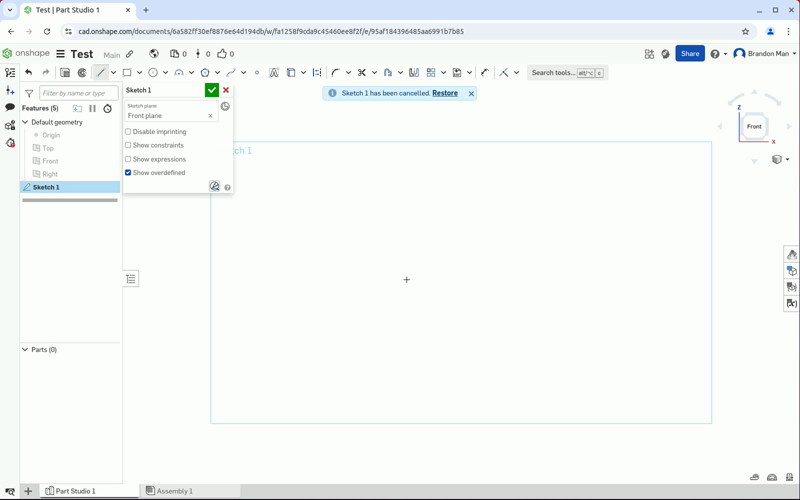
key_up(shift)
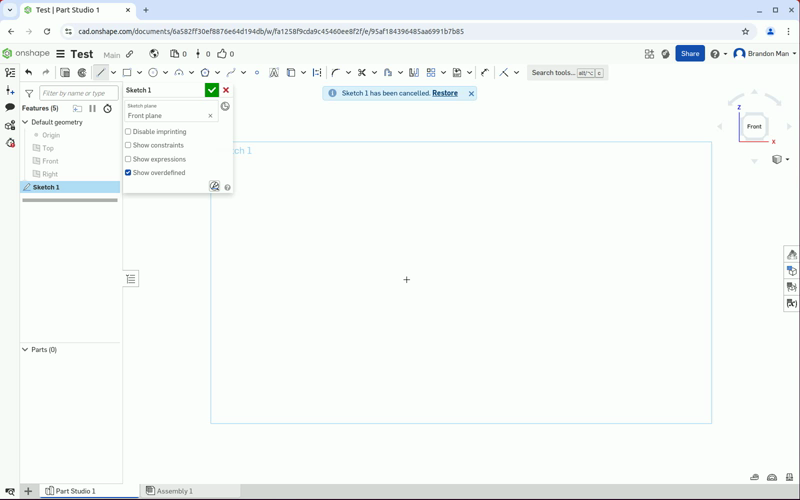
key_down(shift)
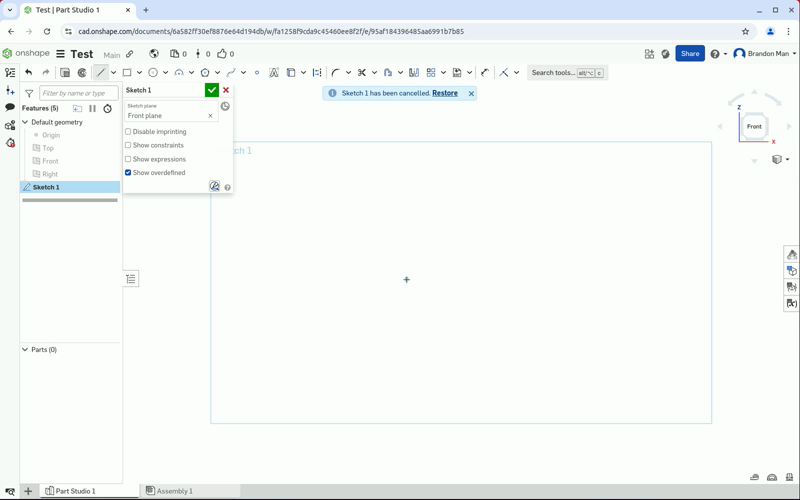
mouse_move(436, 279)
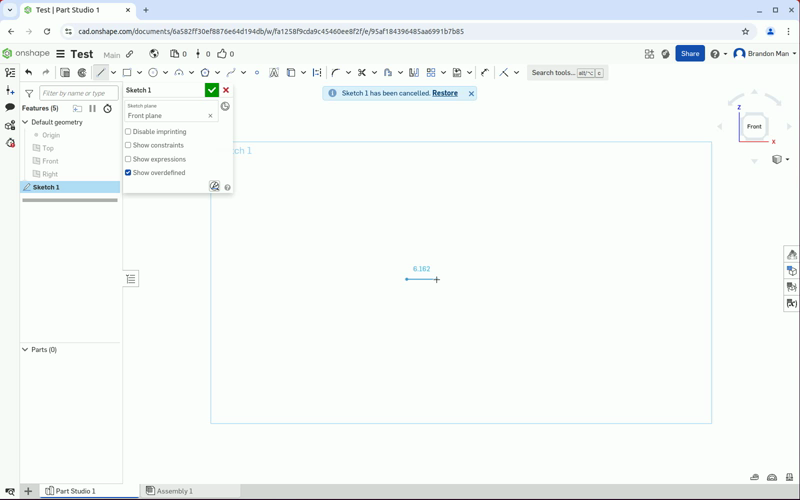
mouse_move(433, 279)
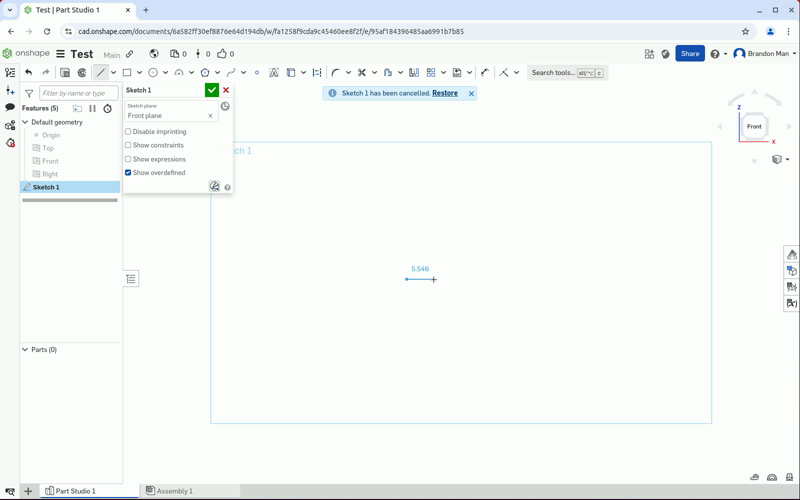
click(433, 279)
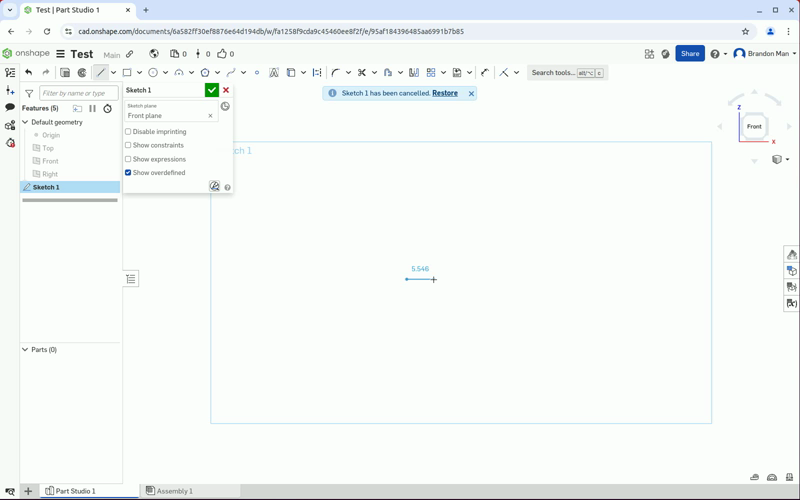
key_up(shift)
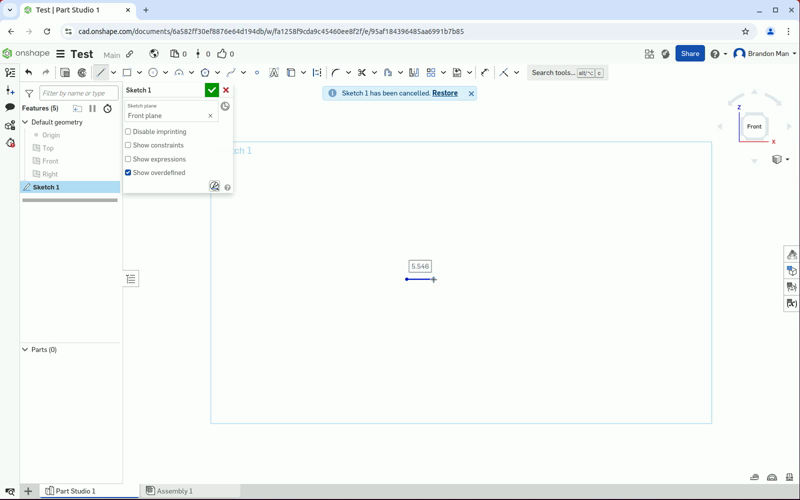
key_down(shift)
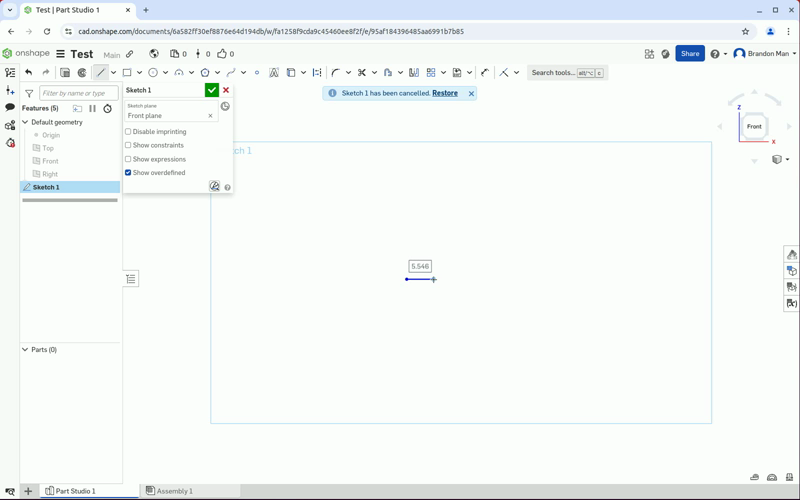
mouse_move(433, 191)
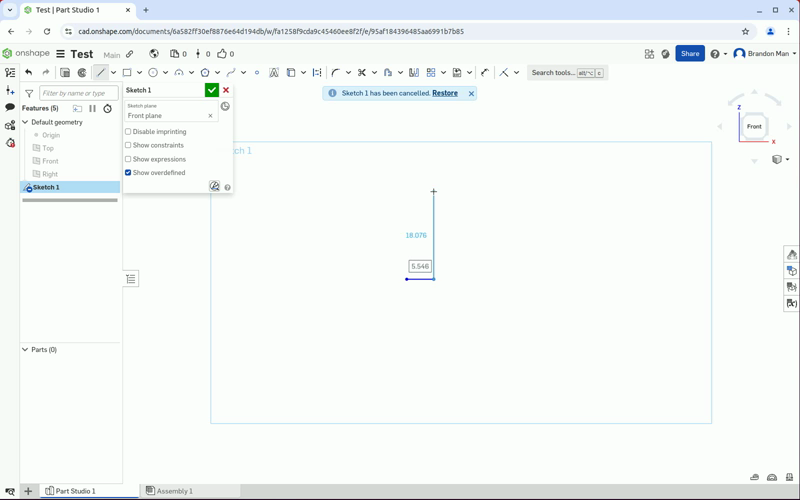
click(433, 191)
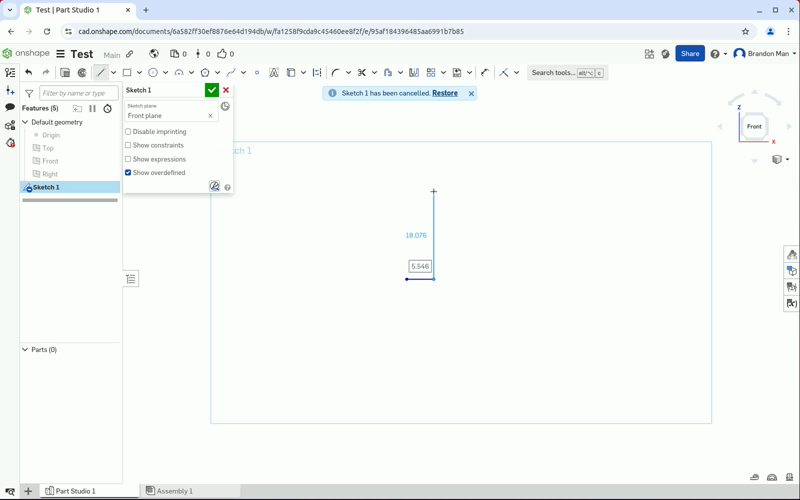
key_up(shift)
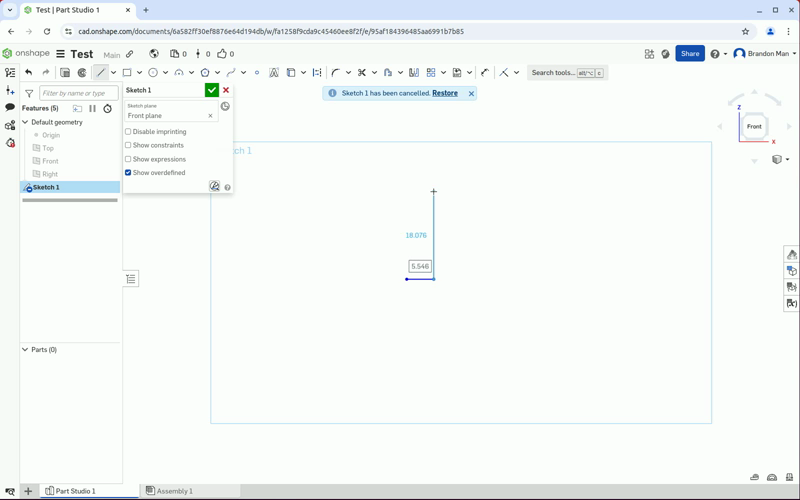
key_down(shift)
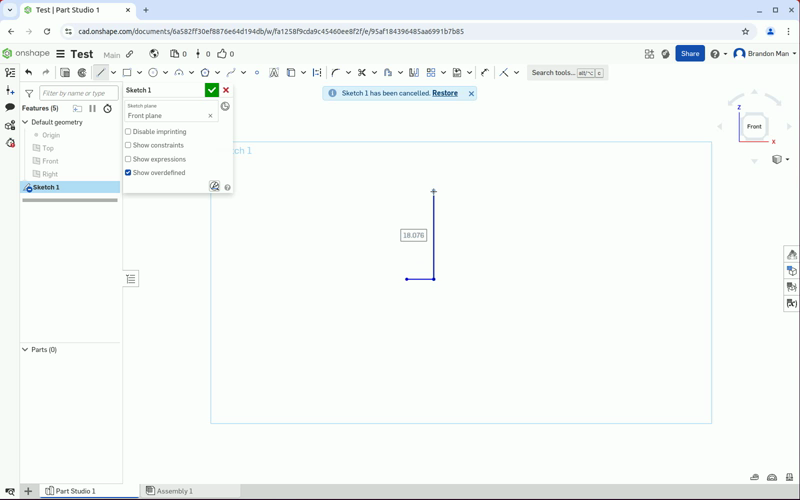
mouse_move(463, 191)
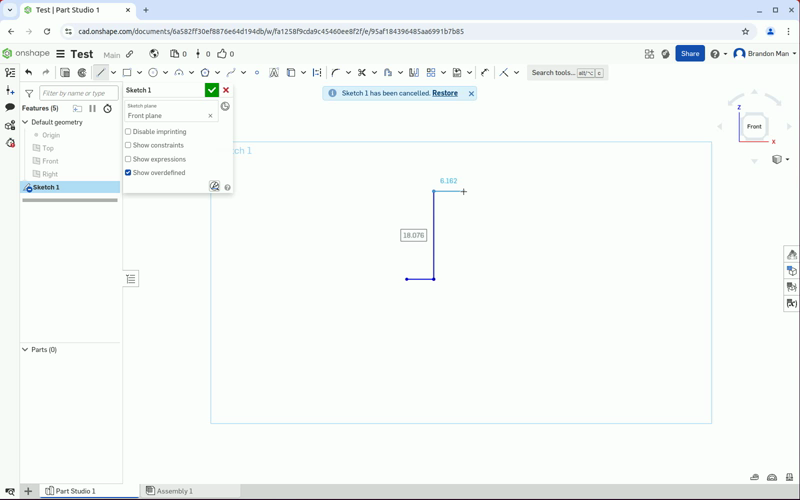
mouse_move(406, 191)
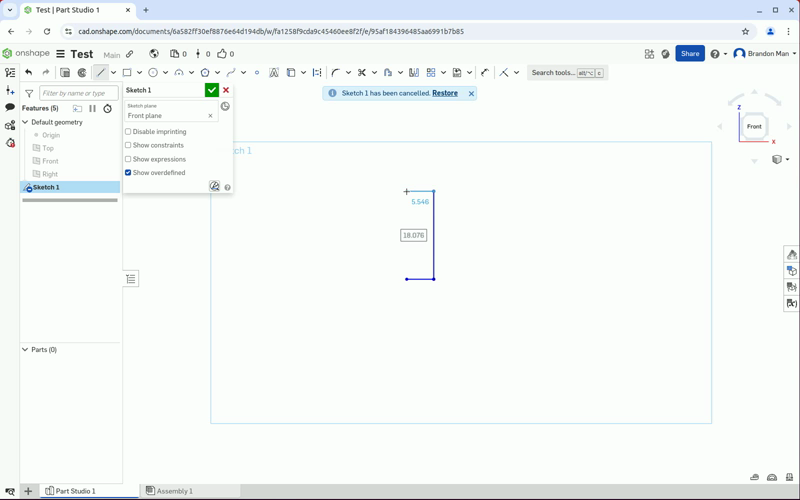
click(406, 191)
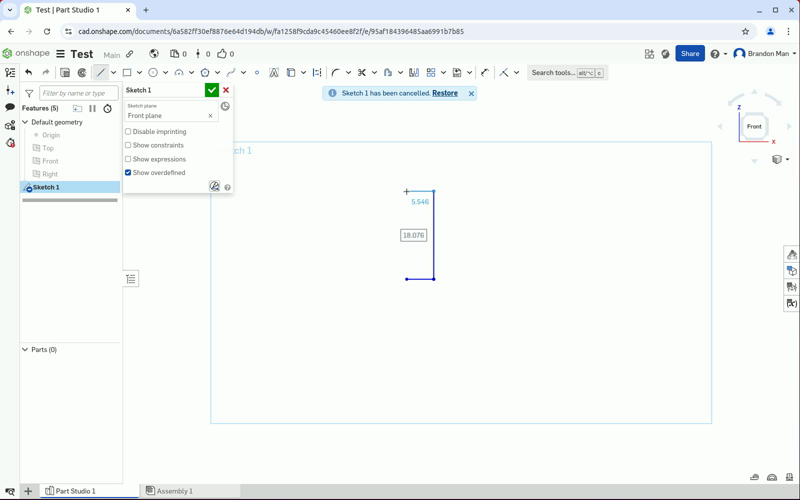
key_up(shift)
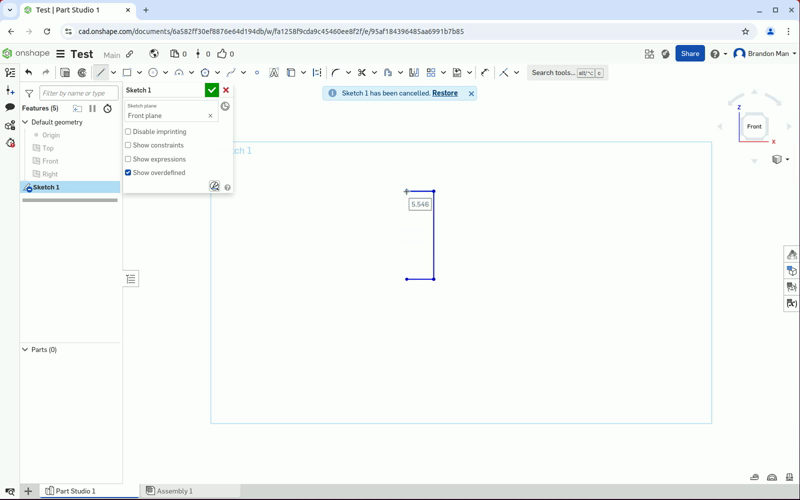
key_down(shift)
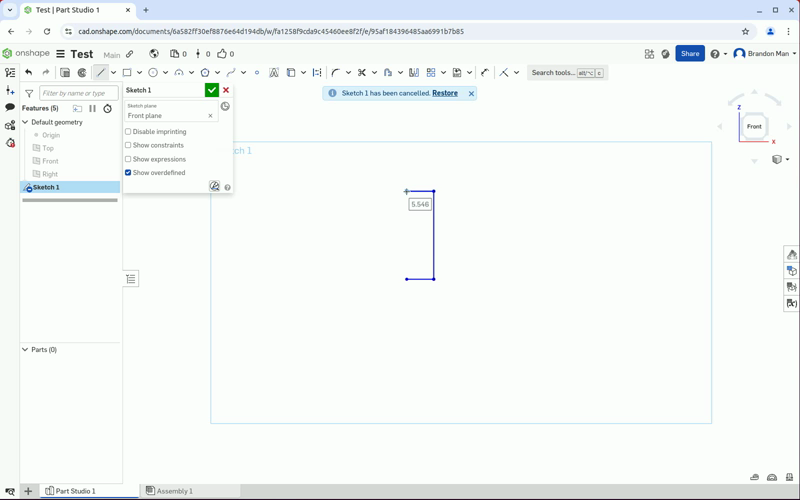
mouse_move(406, 279)
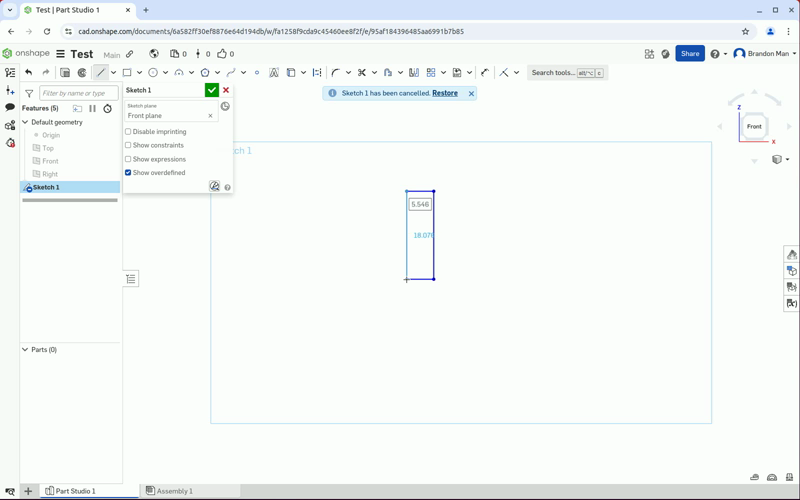
key_up(shift)
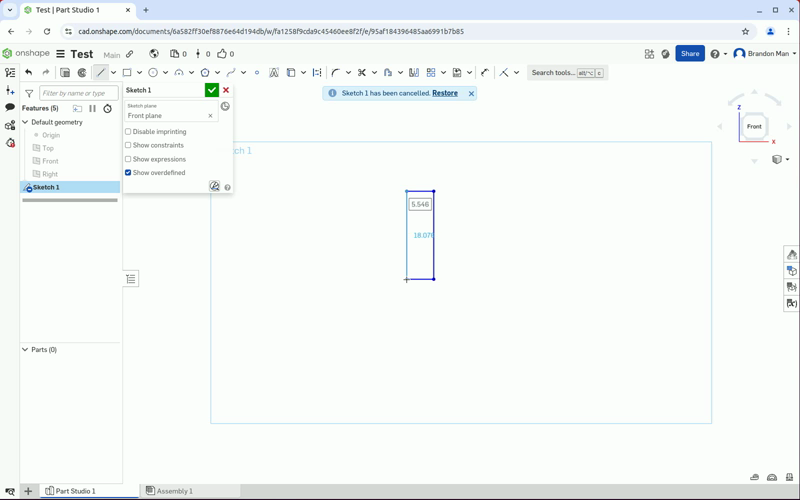
click(406, 279)
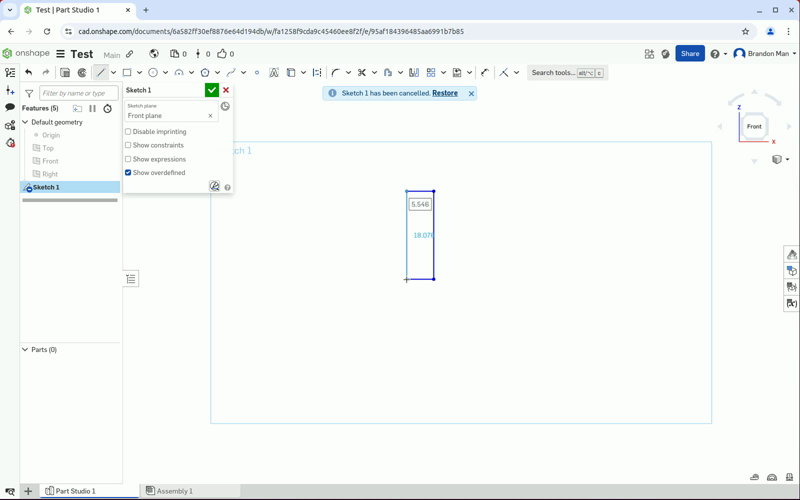
key(esc)
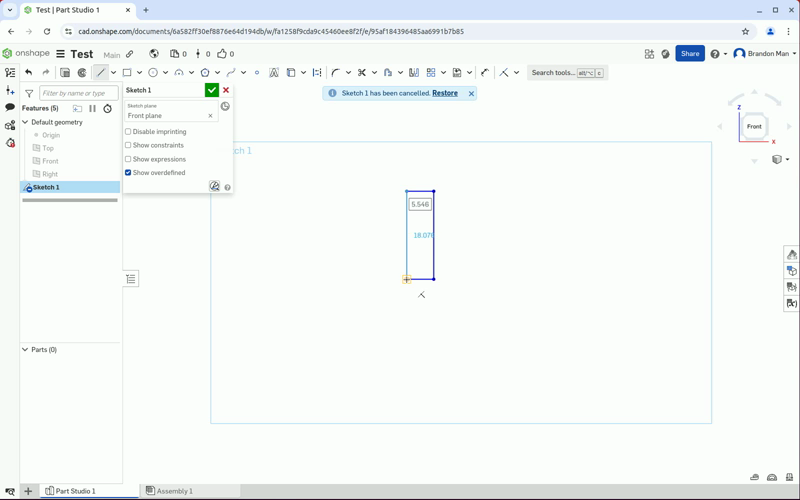
mouse_move(420, 203)
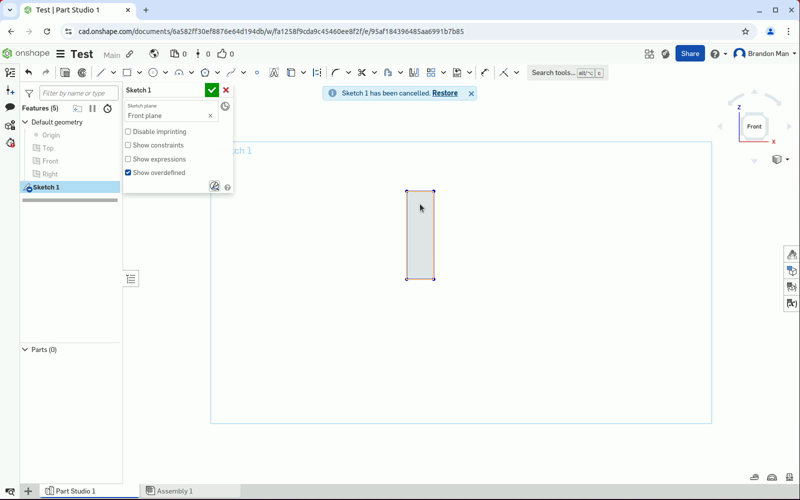
click(420, 203)
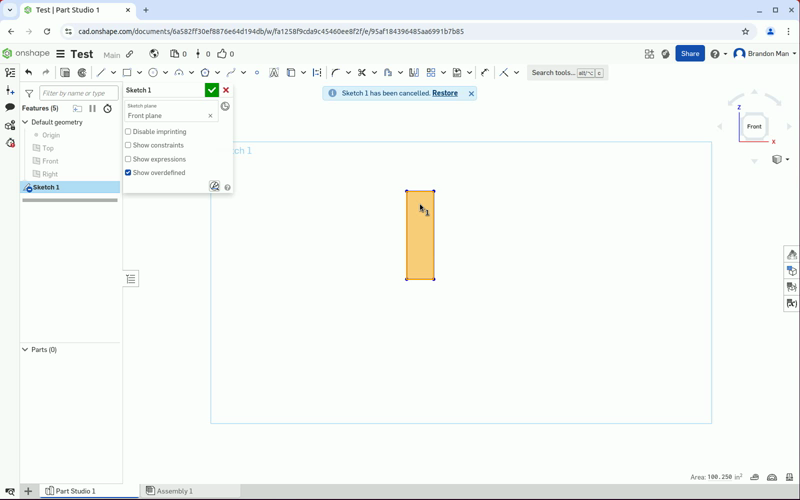
mouse_move(73, 352)
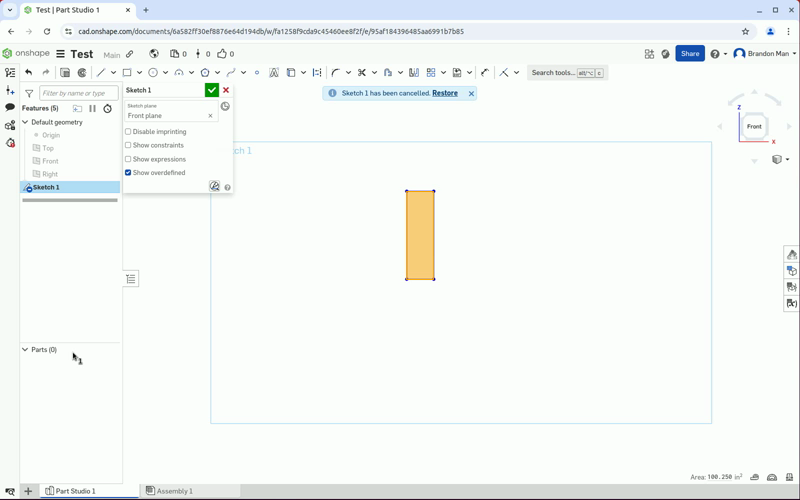
key(shift+y)
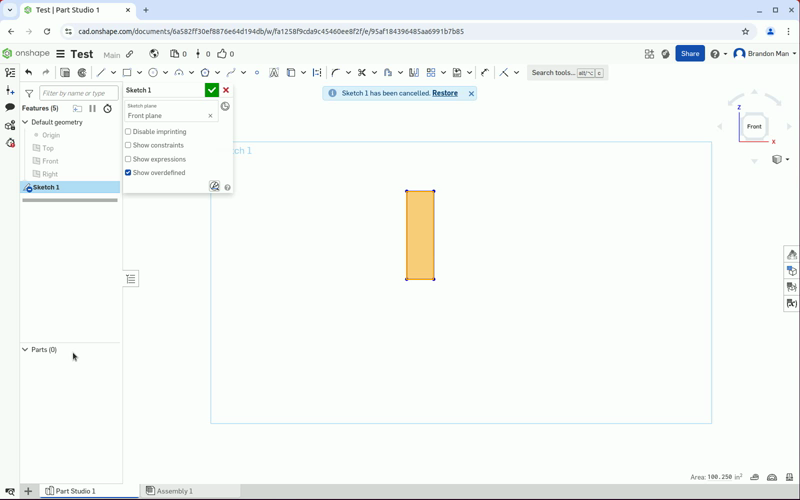
key(shift+e)
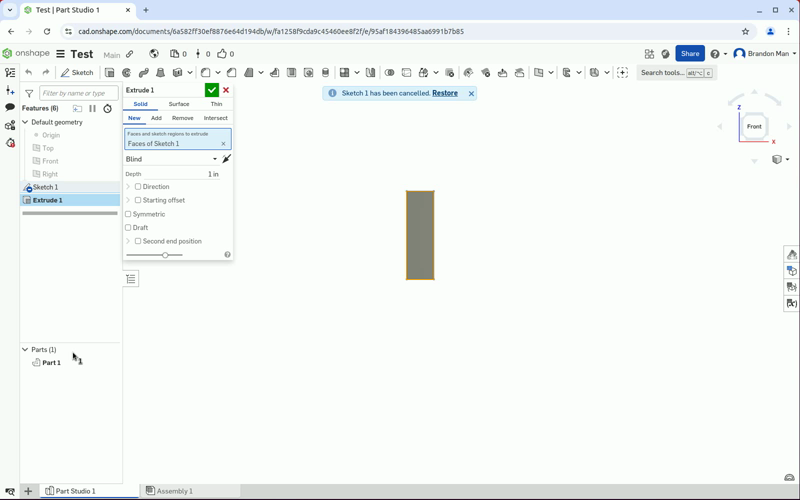
mouse_move(143, 106)
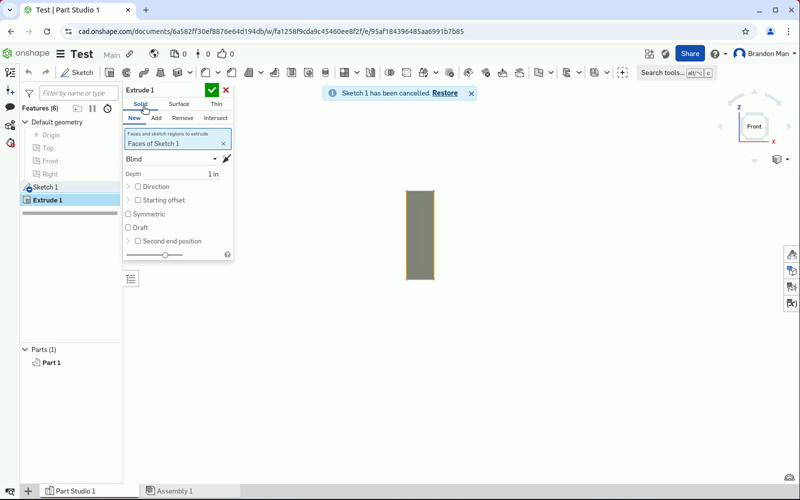
click(143, 106)
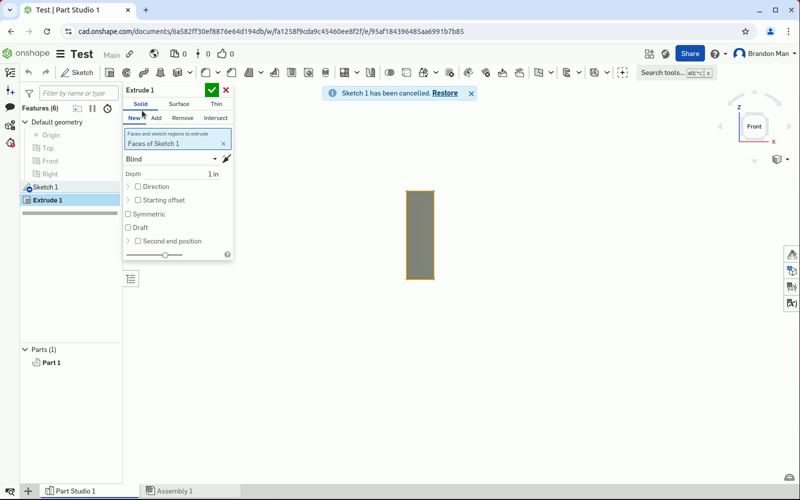
mouse_move(137, 120)
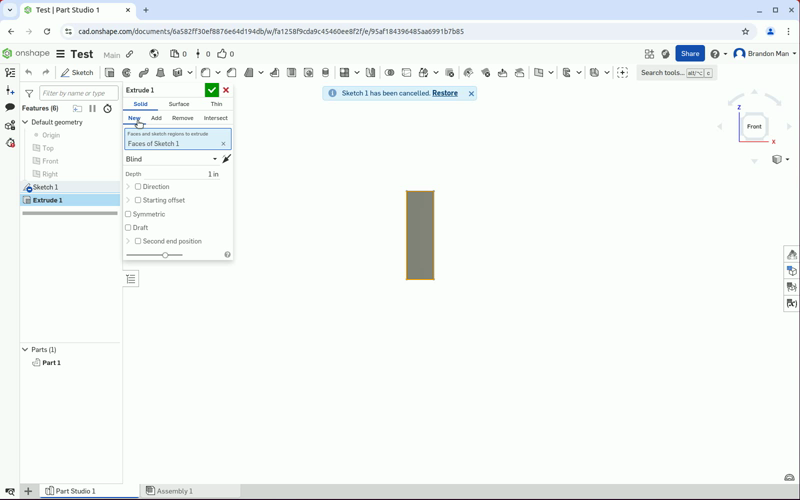
click(137, 120)
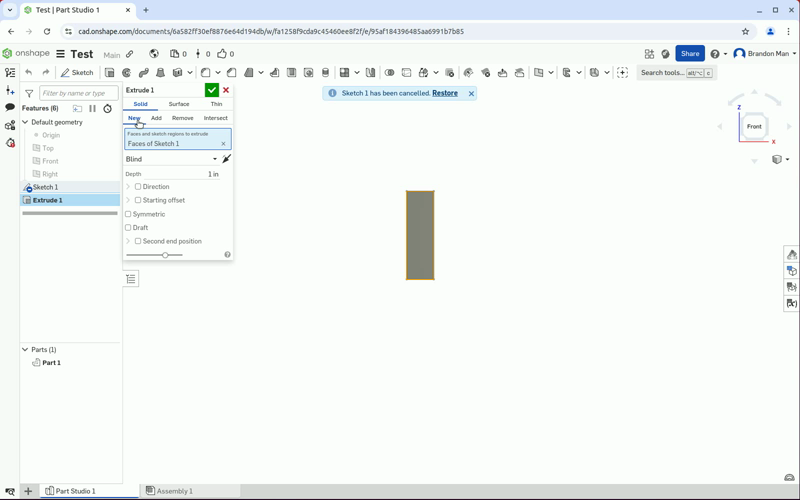
key(tab, 4)
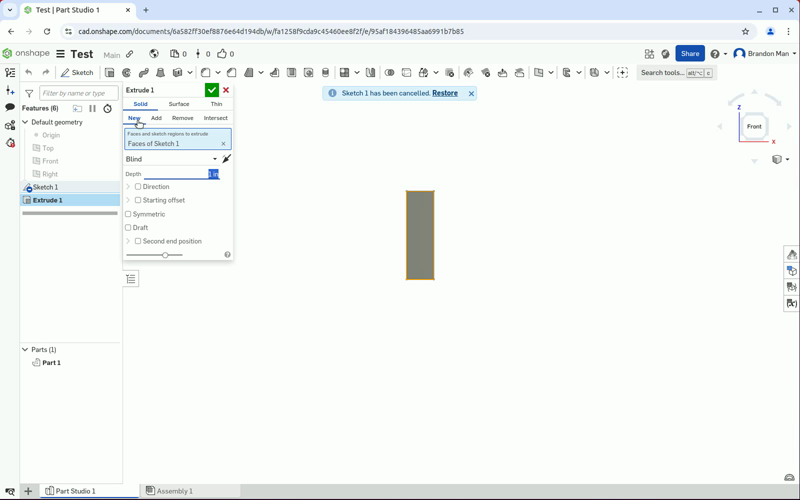
text(5.536)
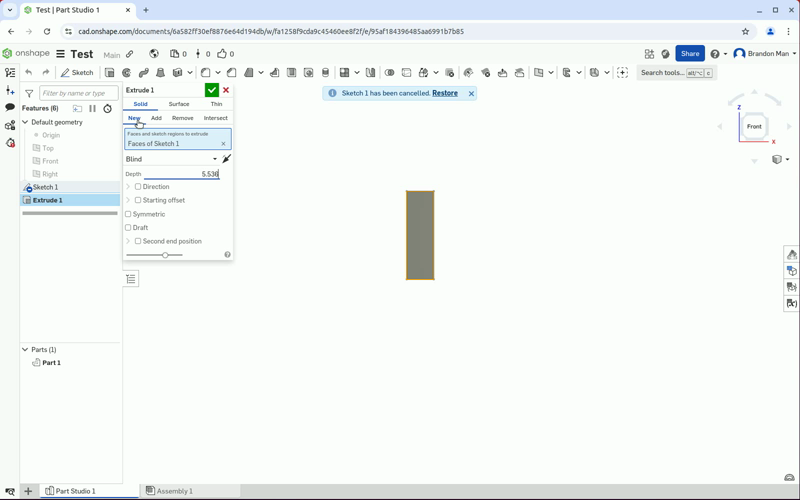
key(enter)
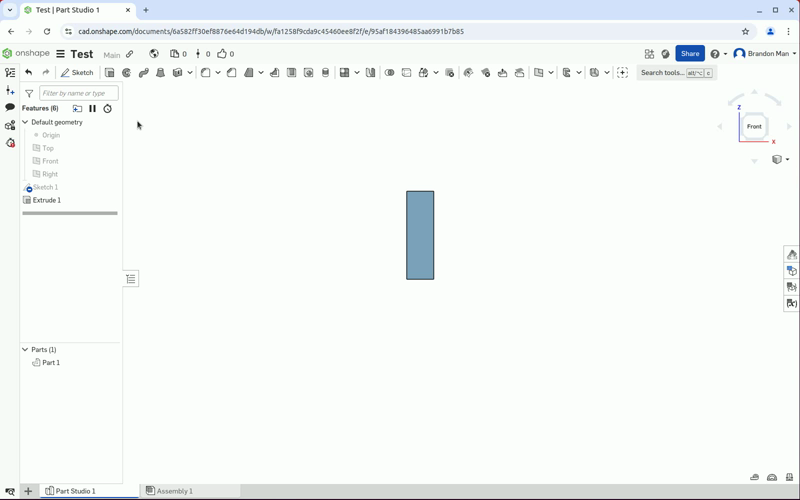
key(shift+h)
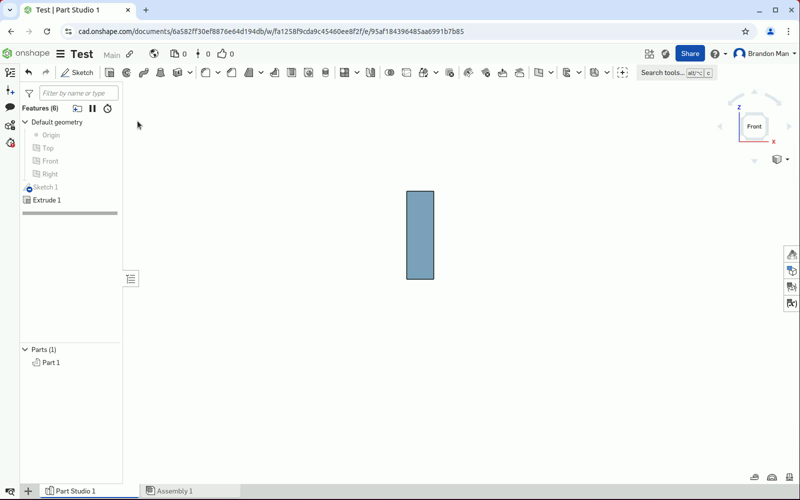
key(shift+h)
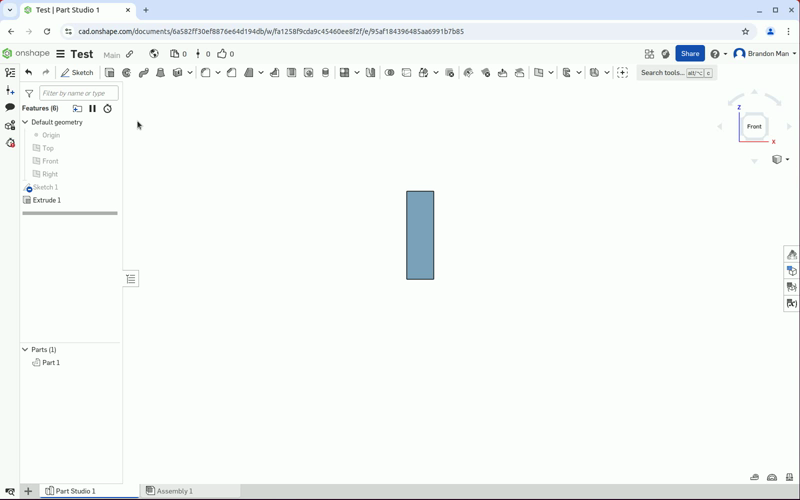
mouse_move(73, 189)
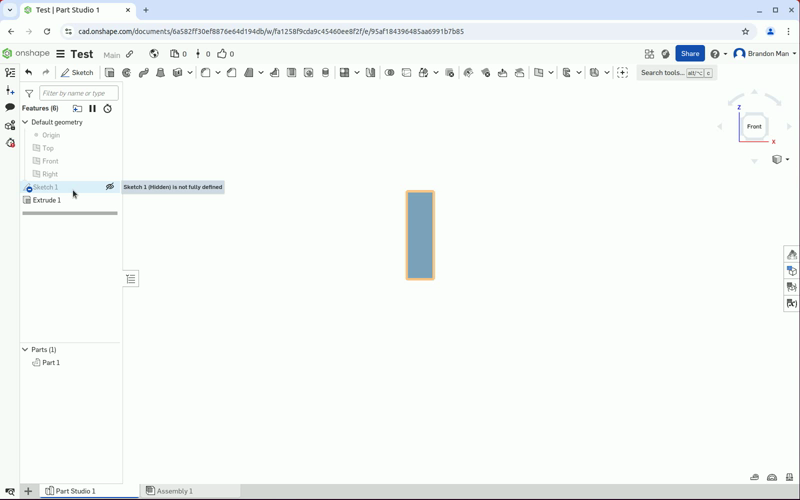
click(73, 189)
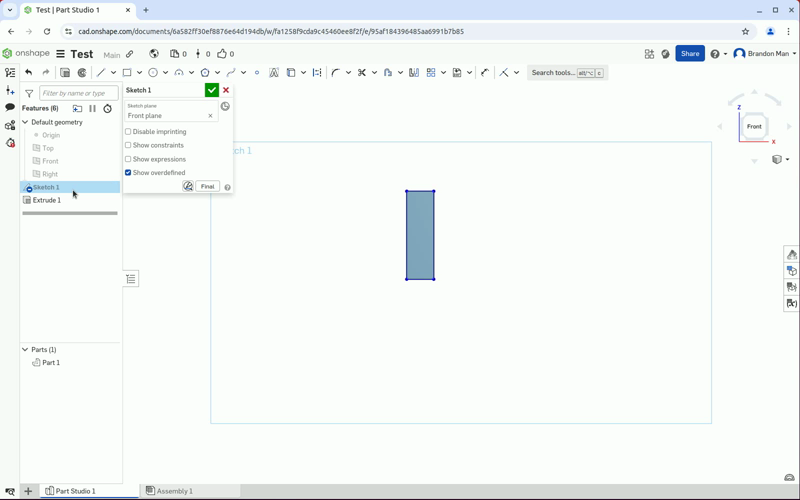
mouse_move(229, 92)
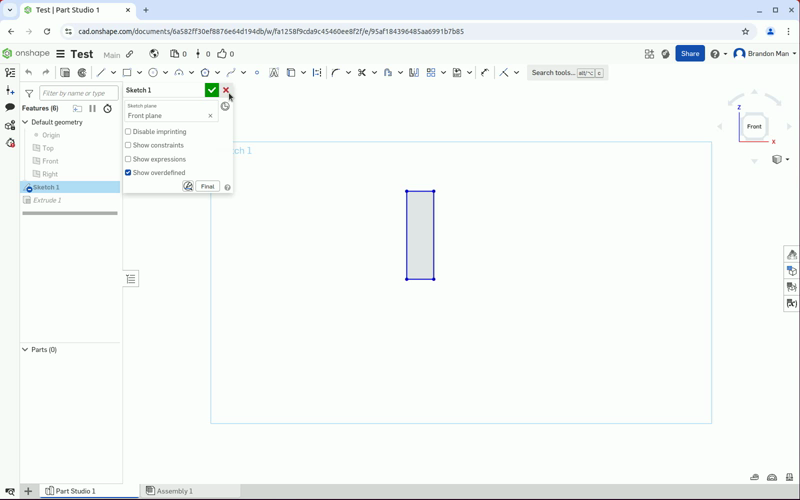
click(229, 92)
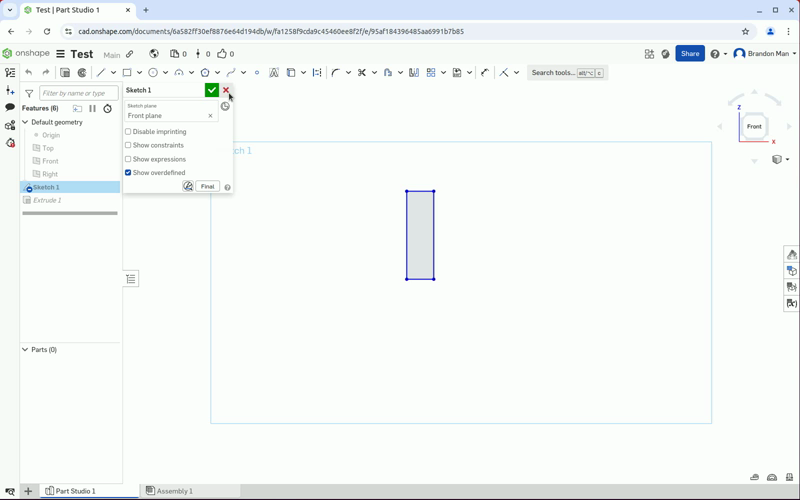
key(shift+s)
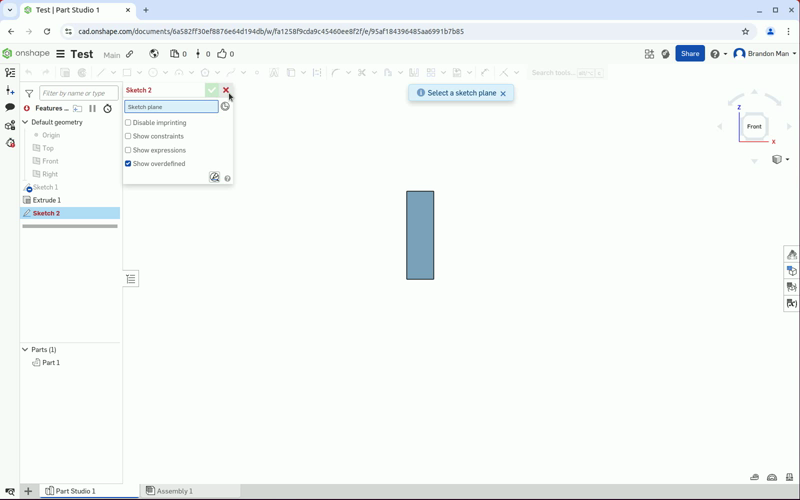
mouse_move(73, 163)
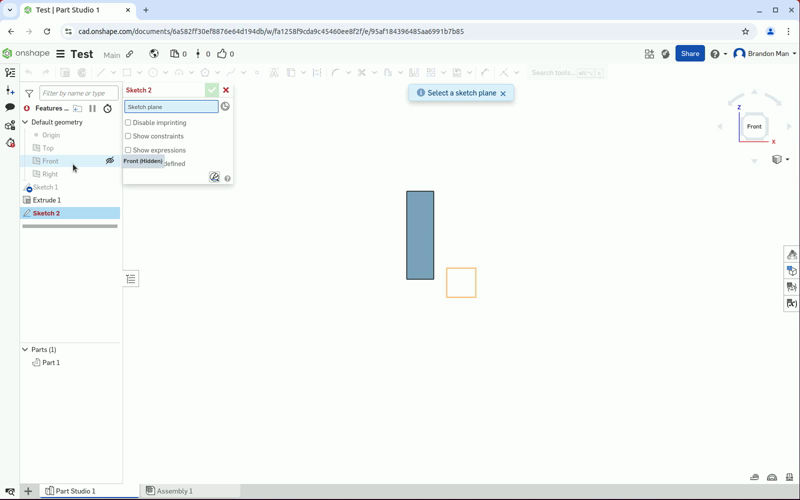
click(73, 163)
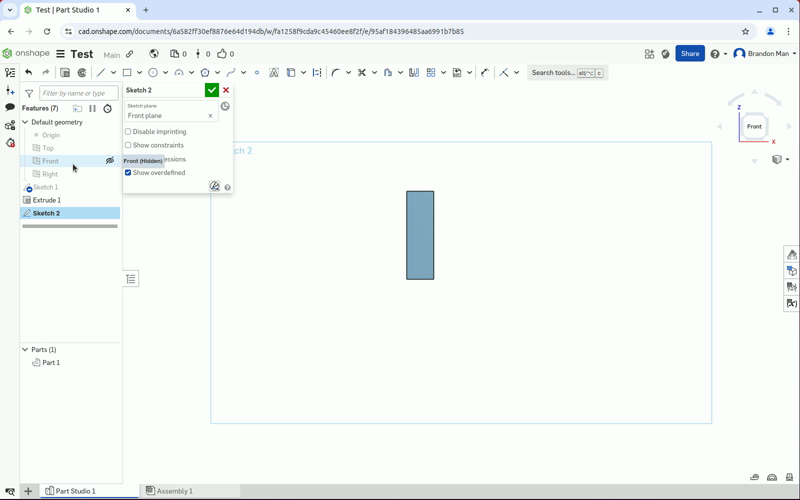
mouse_move(73, 352)
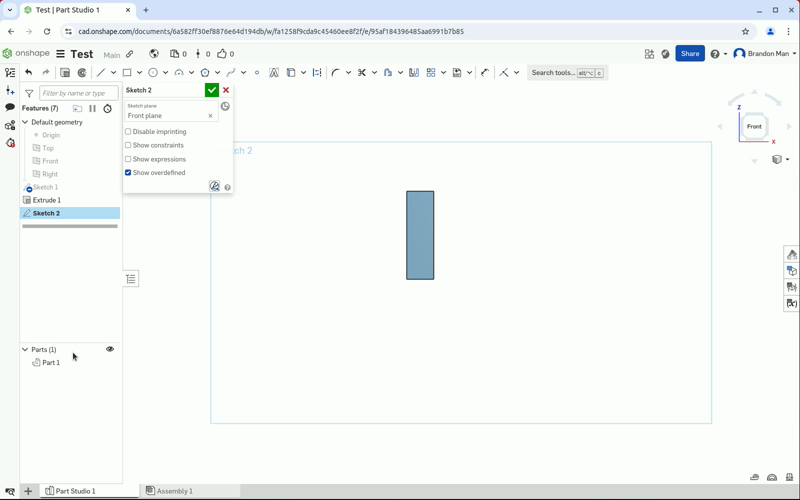
key(y)
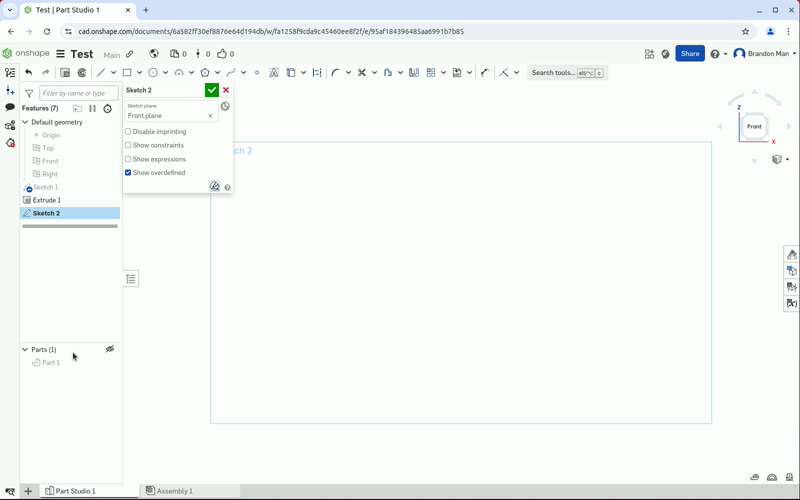
key(l)
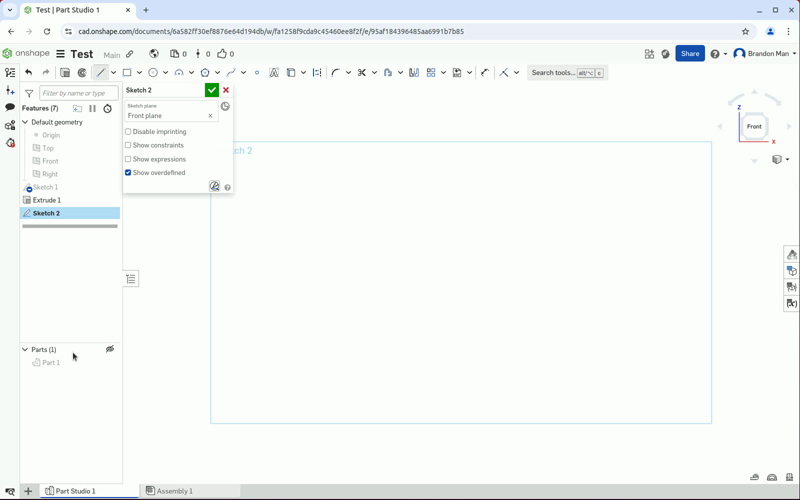
key_down(shift)
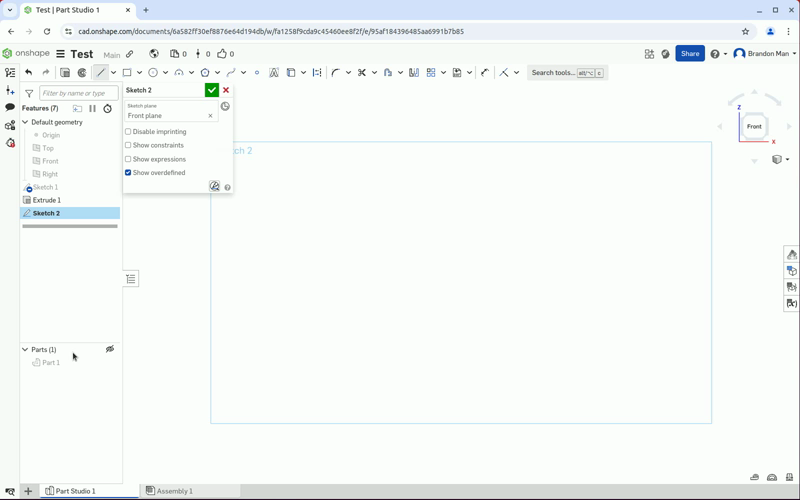
mouse_move(348, 268)
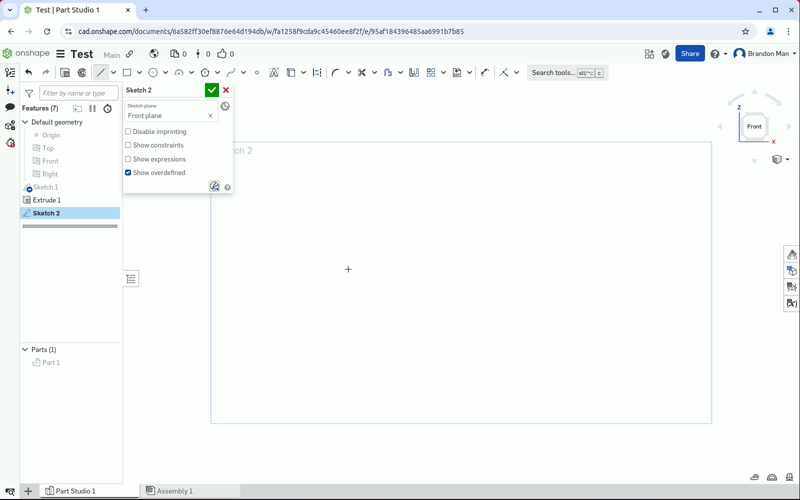
click(348, 268)
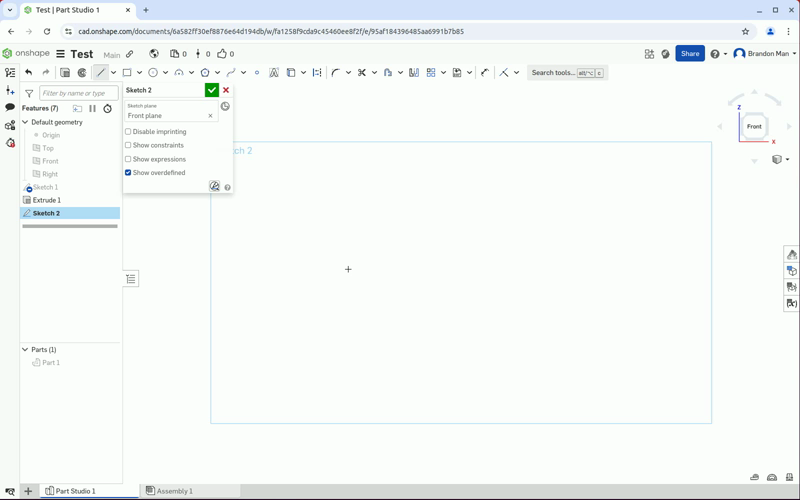
key_up(shift)
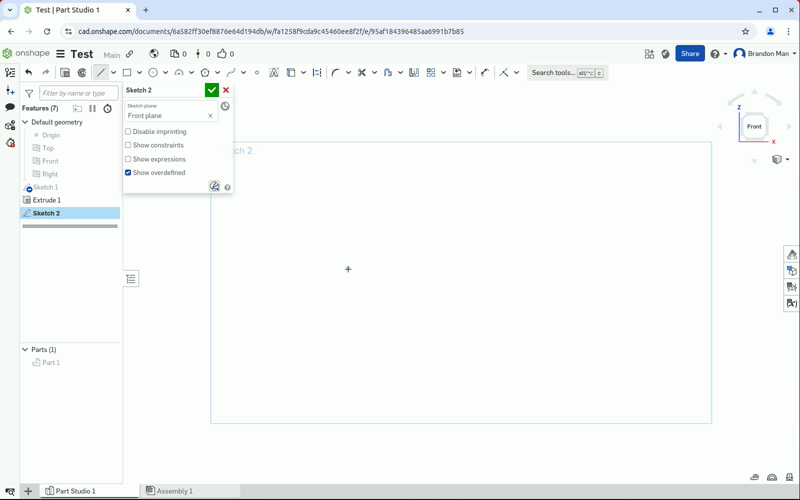
key_down(shift)
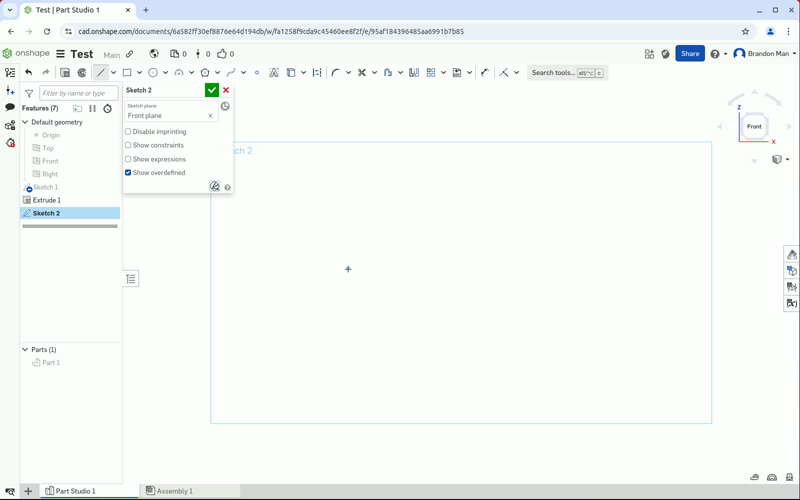
mouse_move(378, 268)
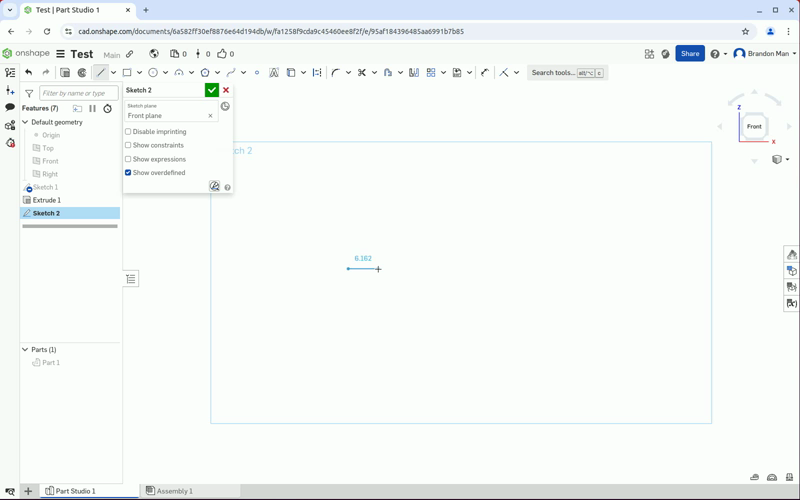
mouse_move(378, 268)
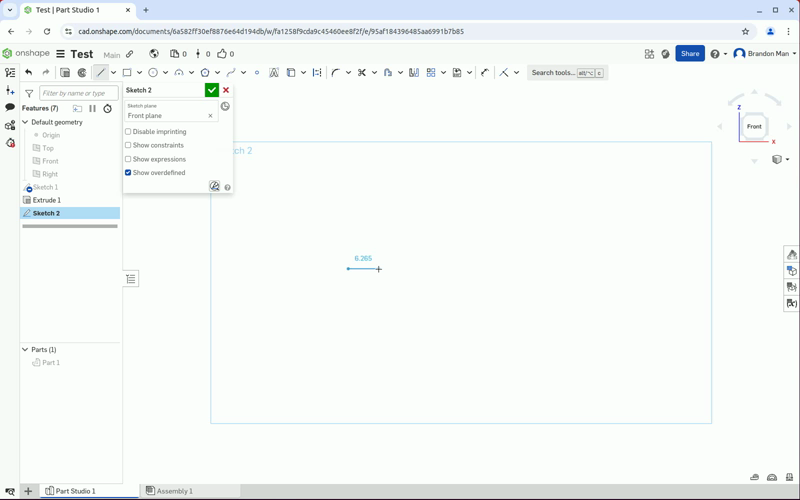
click(378, 268)
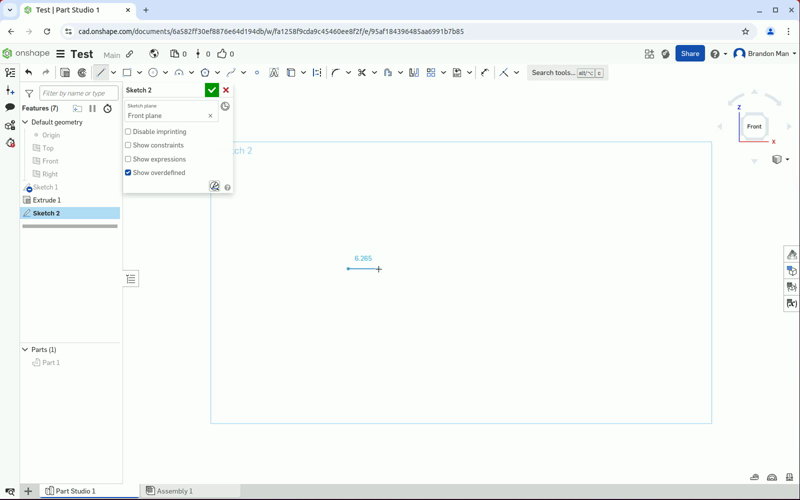
key_up(shift)
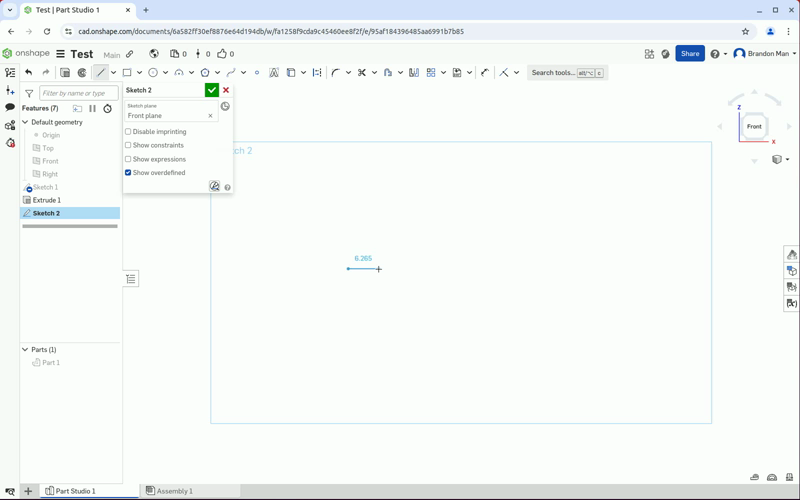
key_down(shift)
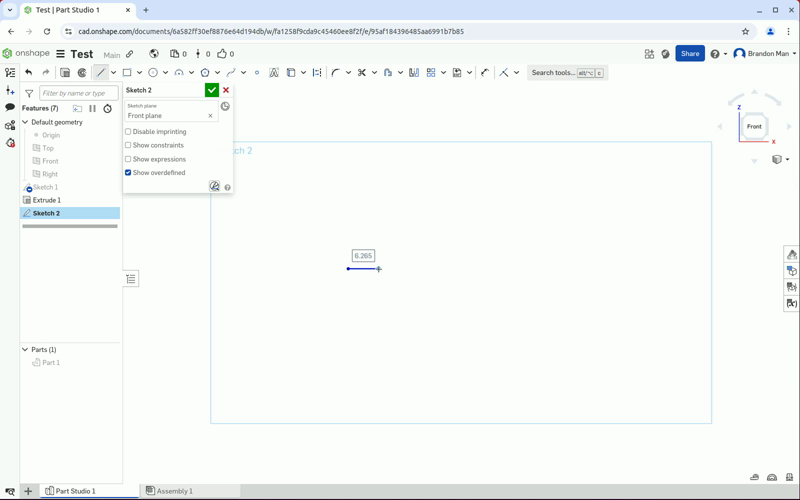
mouse_move(408, 268)
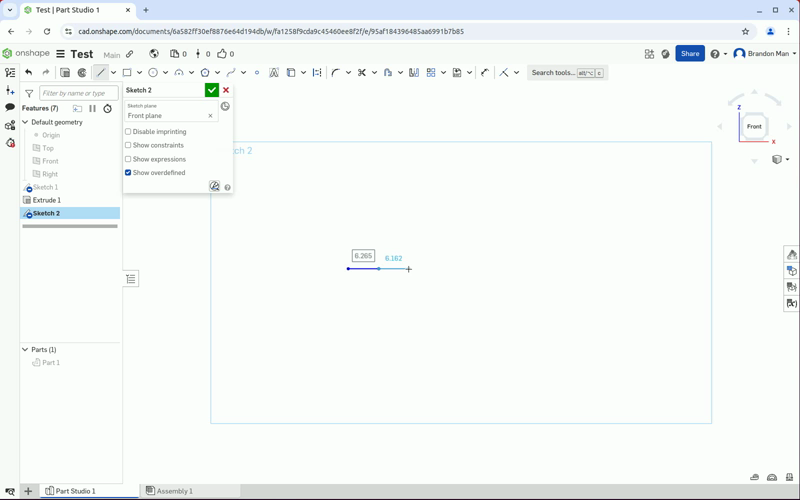
mouse_move(378, 249)
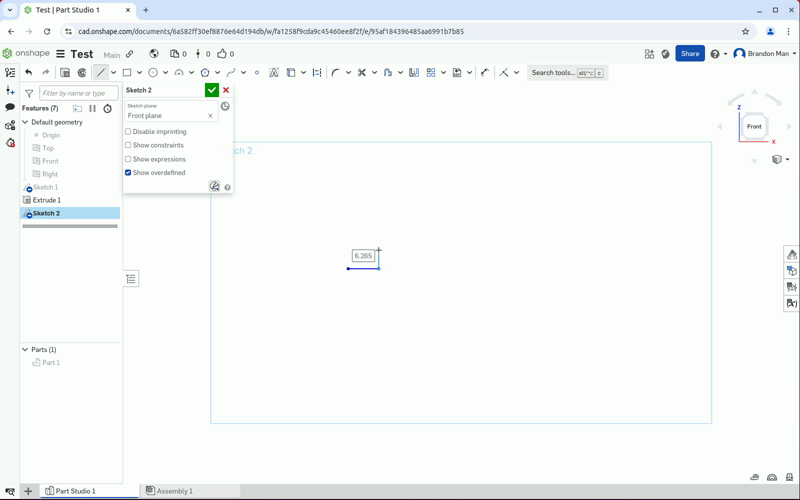
click(378, 249)
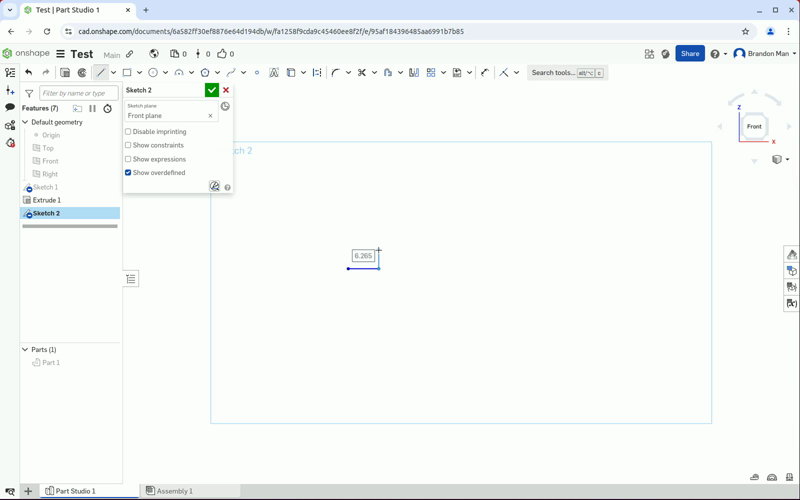
key_up(shift)
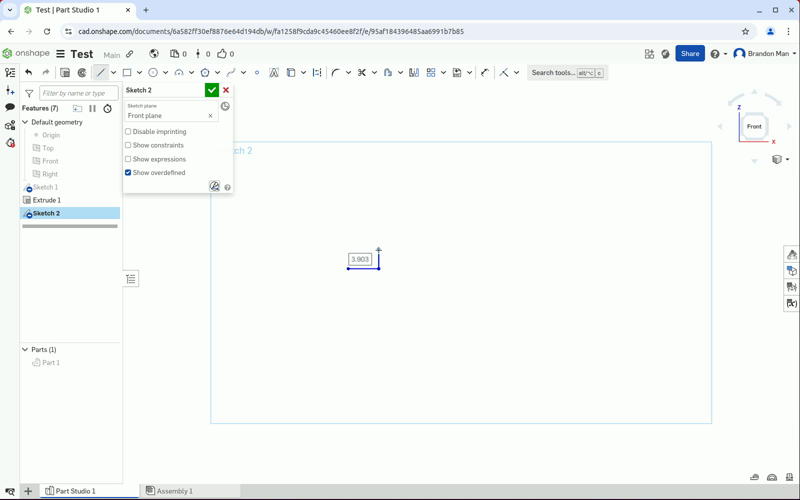
key_down(shift)
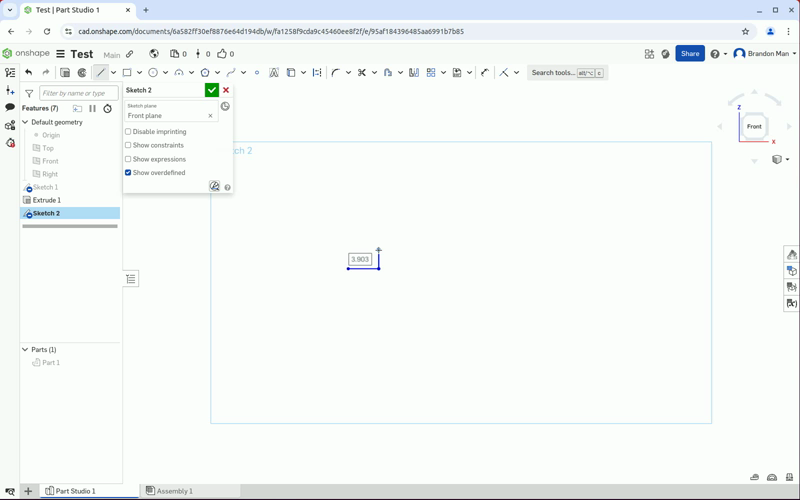
mouse_move(408, 249)
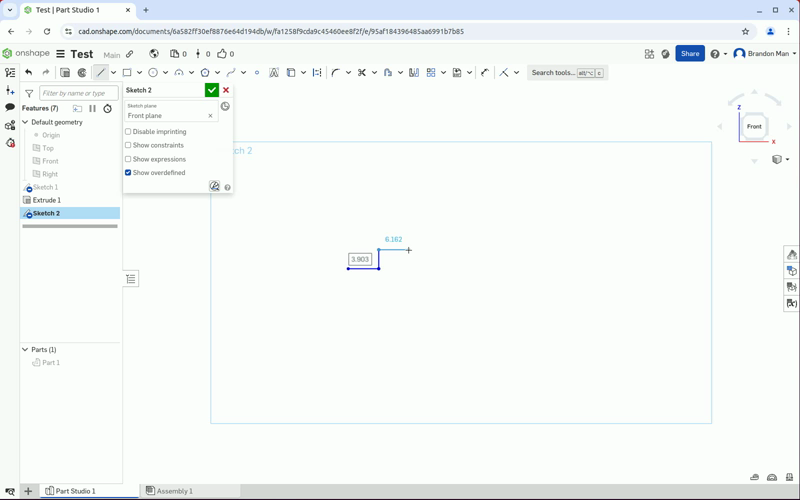
mouse_move(348, 249)
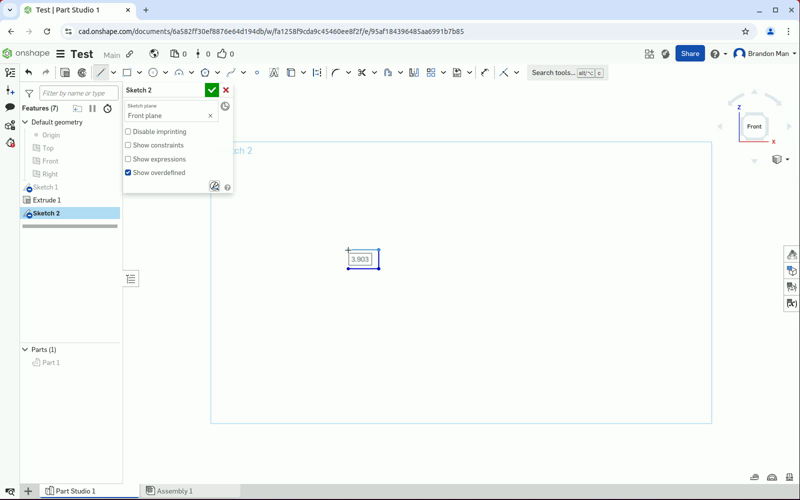
click(348, 249)
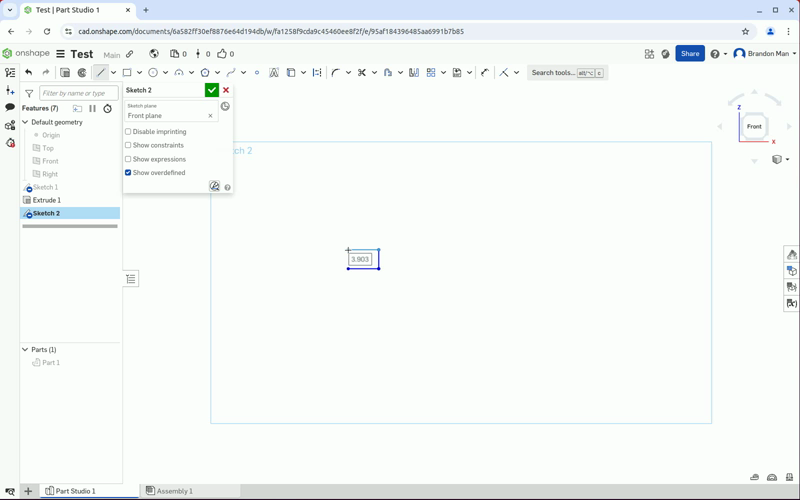
key_up(shift)
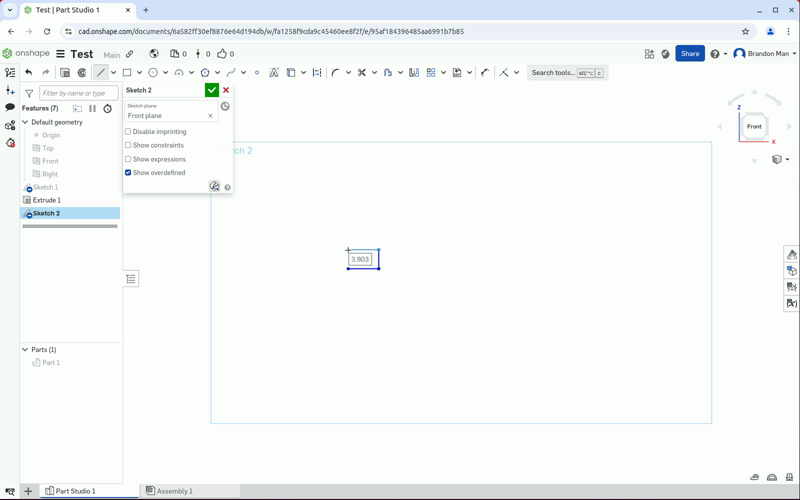
mouse_move(378, 249)
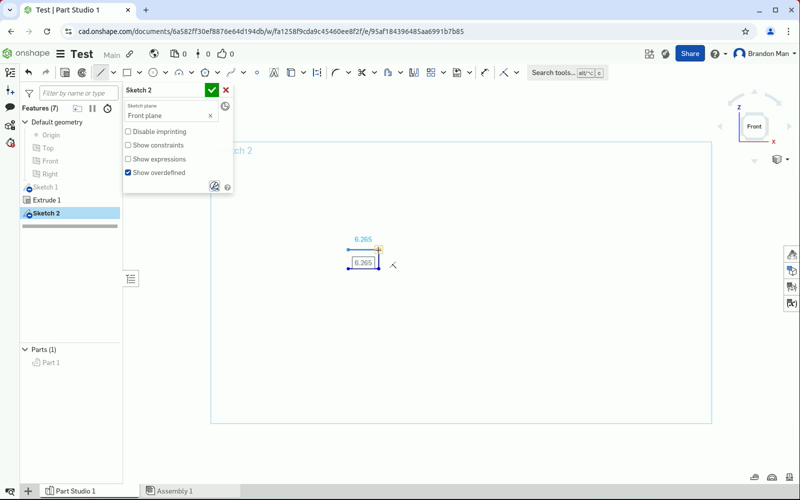
key_down(shift)
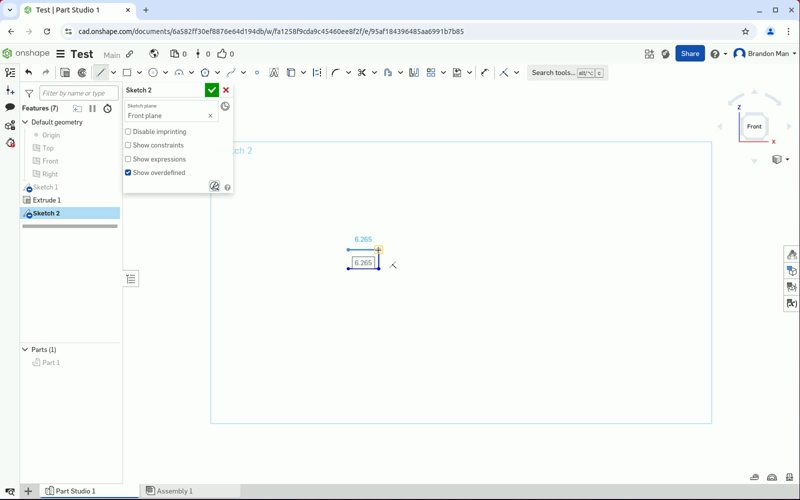
mouse_move(348, 268)
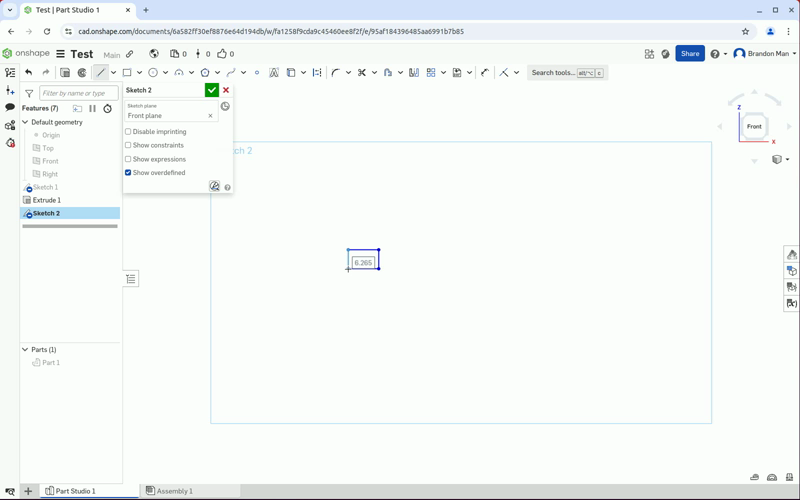
key_up(shift)
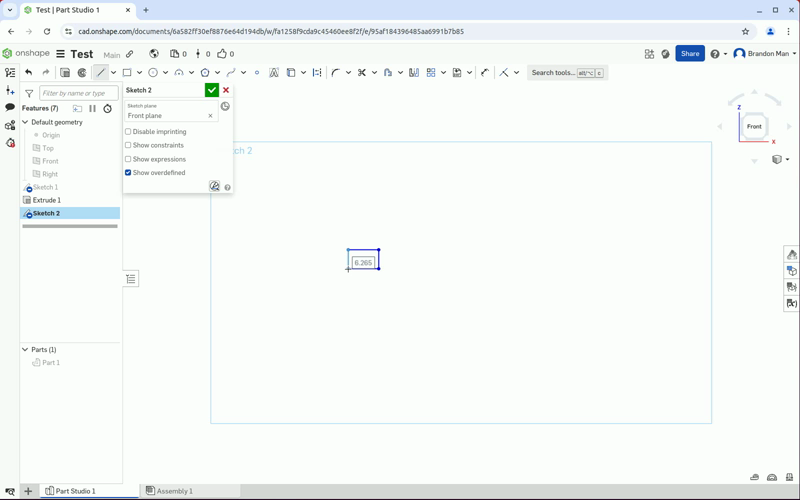
click(348, 268)
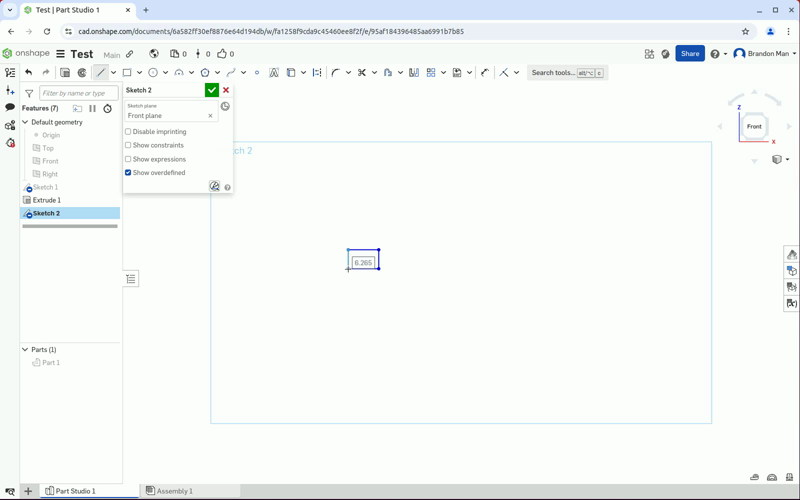
key(esc)
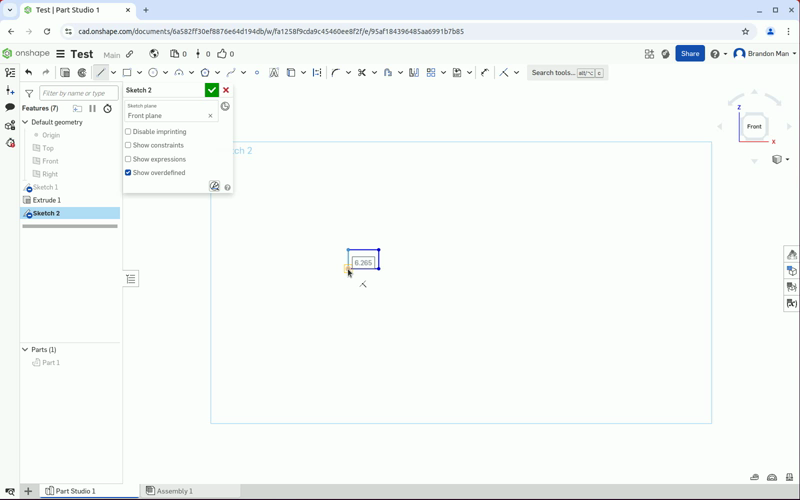
mouse_move(377, 260)
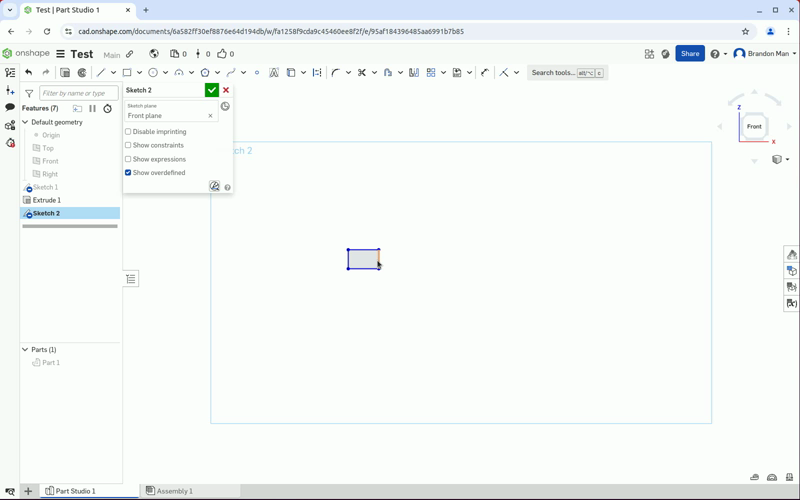
scroll(6)
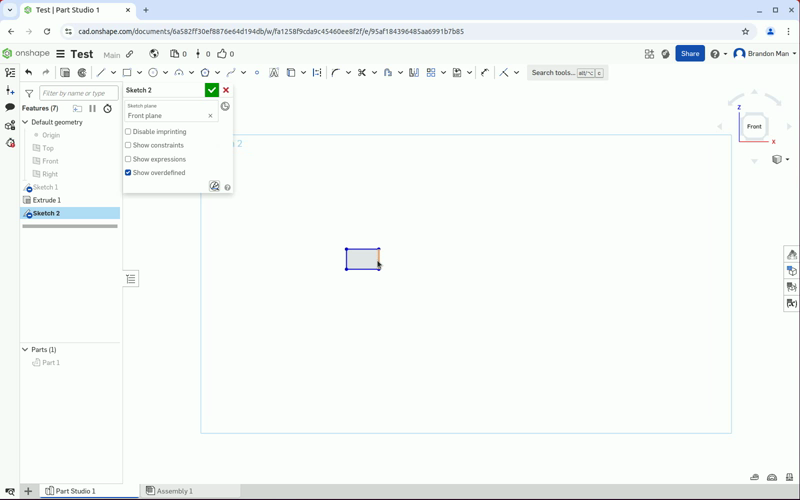
scroll(6)
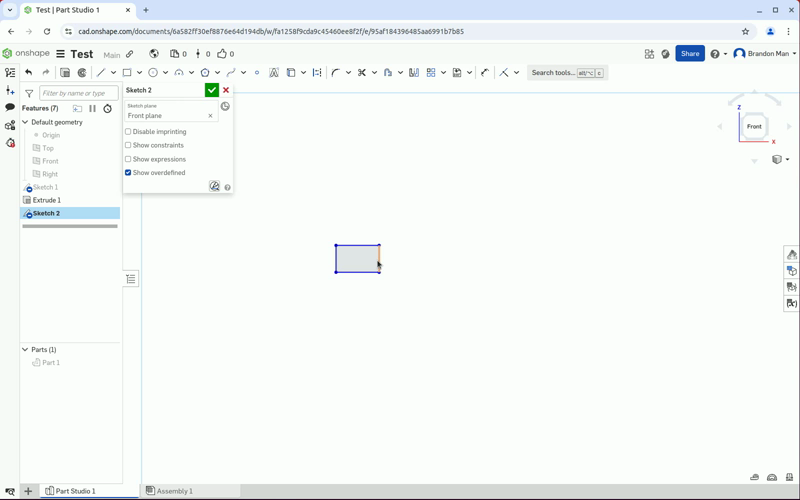
scroll(6)
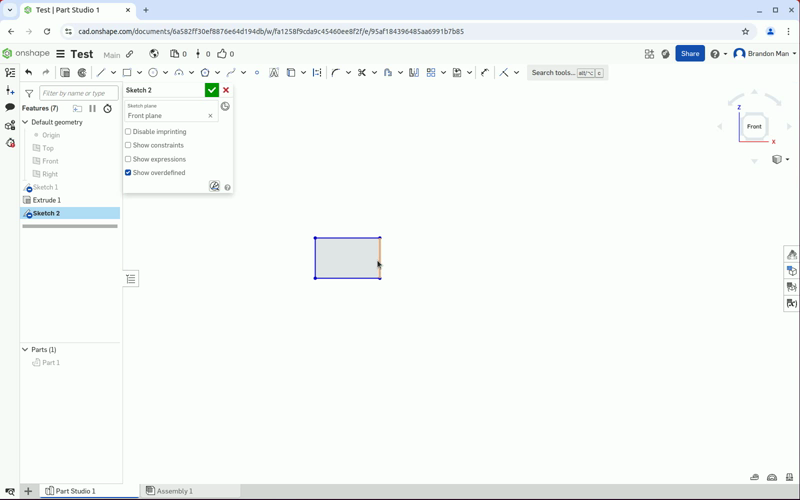
scroll(6)
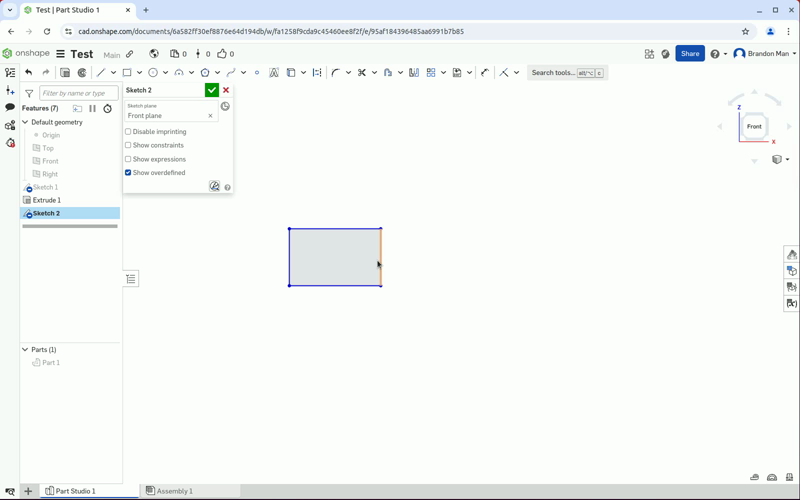
scroll(6)
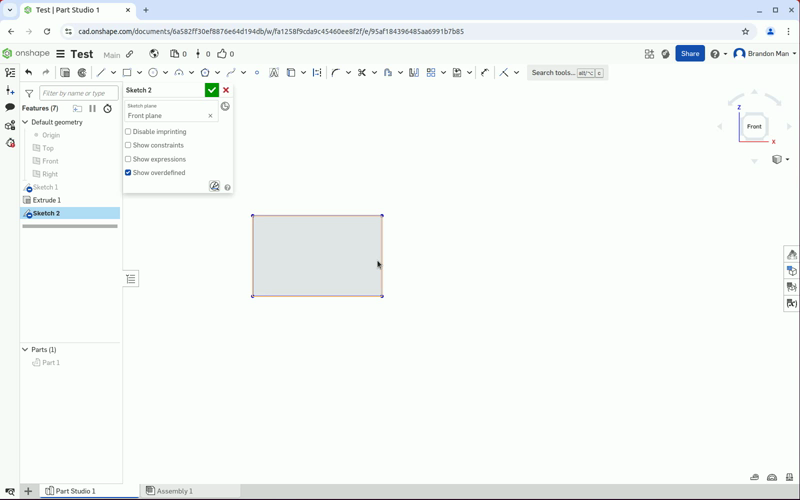
scroll(6)
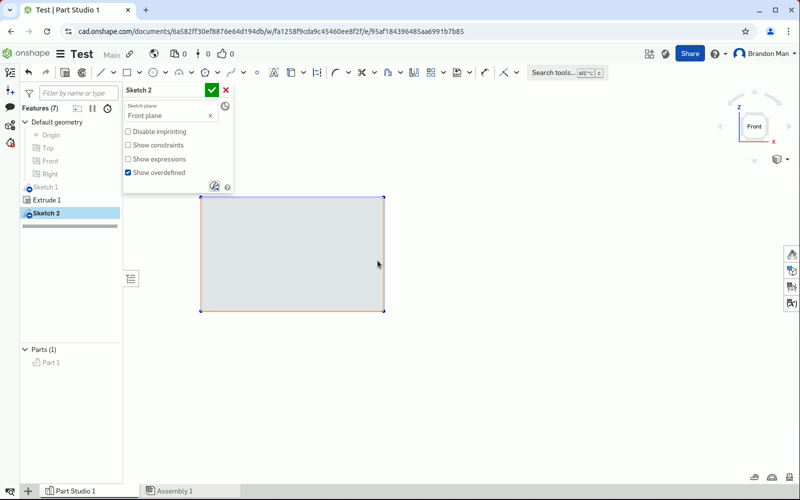
scroll(6)
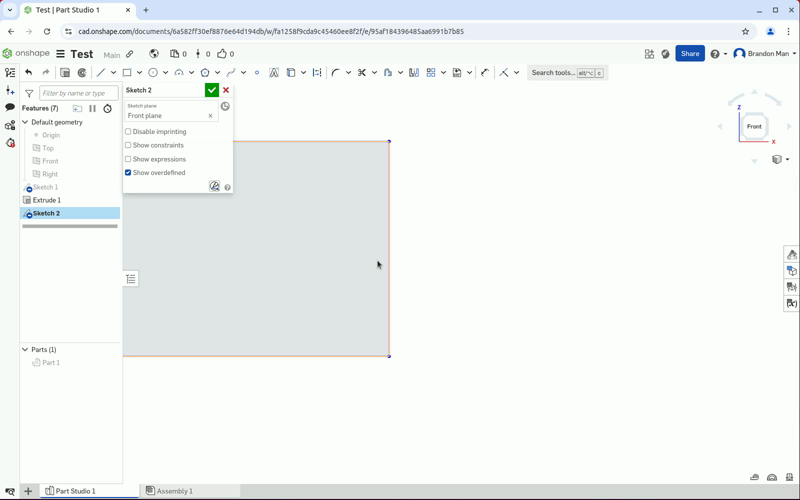
click(377, 260)
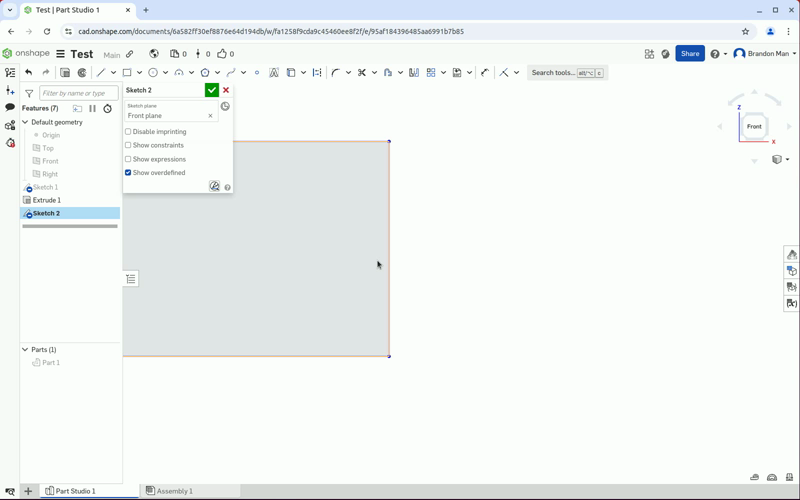
scroll(-6)
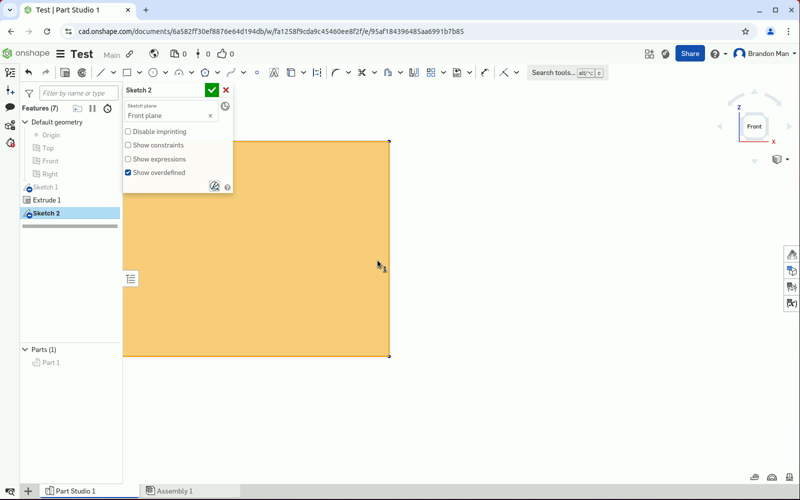
scroll(-6)
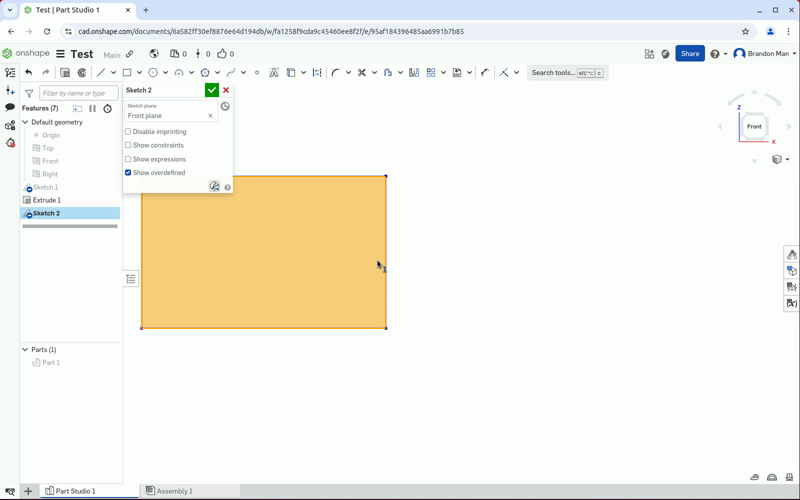
scroll(-6)
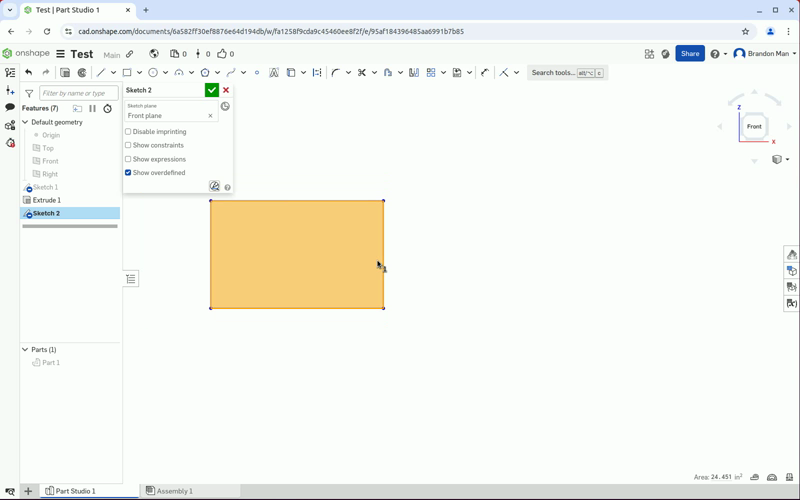
scroll(-6)
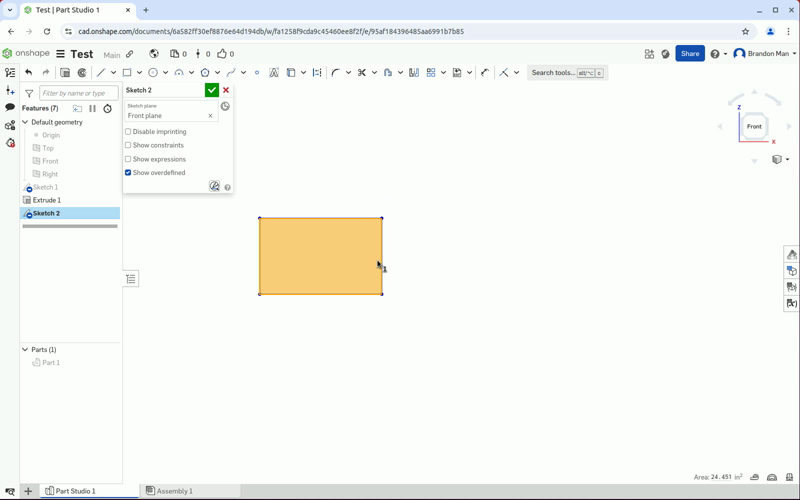
scroll(-6)
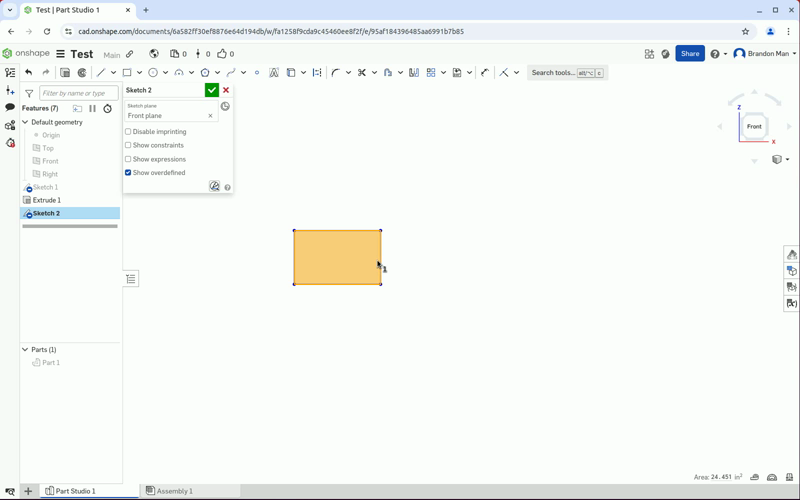
scroll(-6)
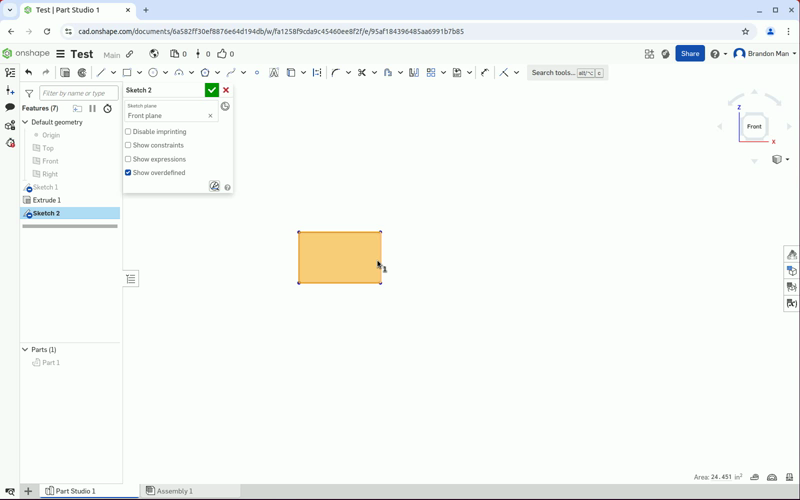
scroll(-6)
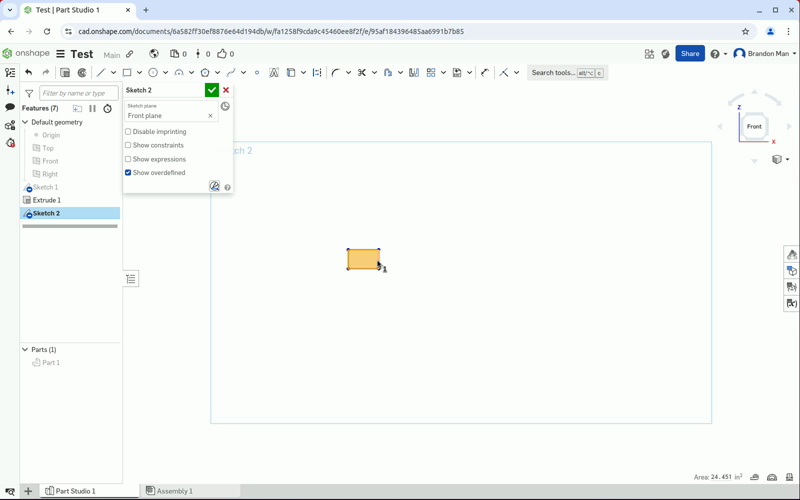
mouse_move(73, 352)
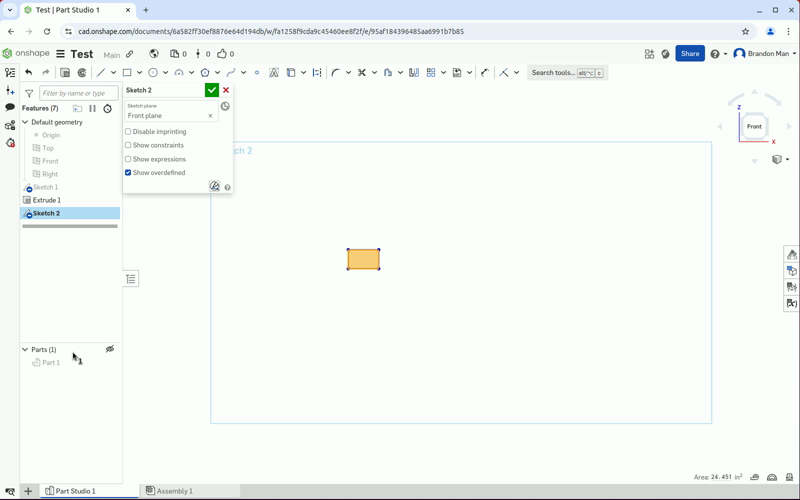
key(shift+y)
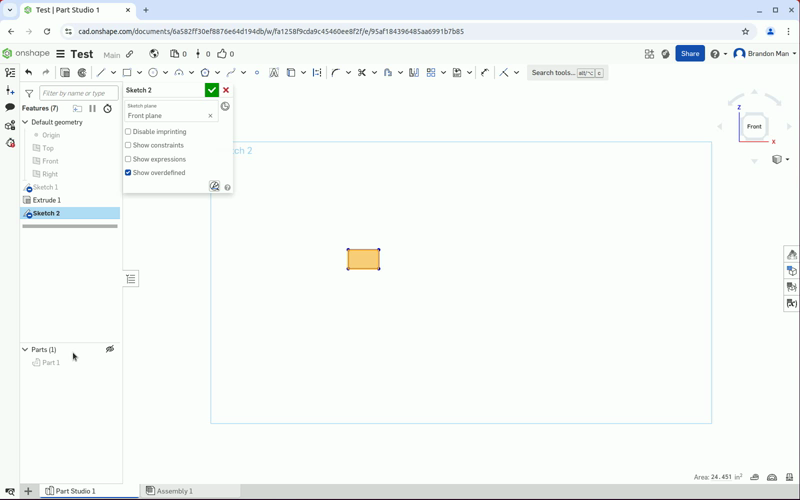
key(shift+e)
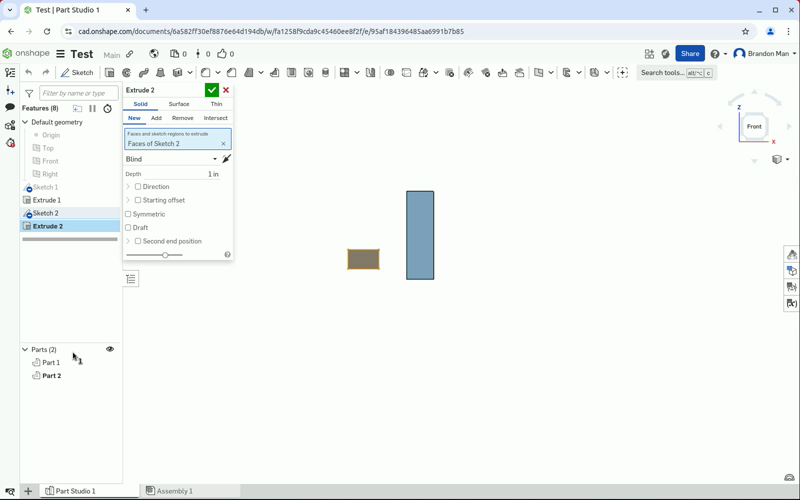
mouse_move(143, 106)
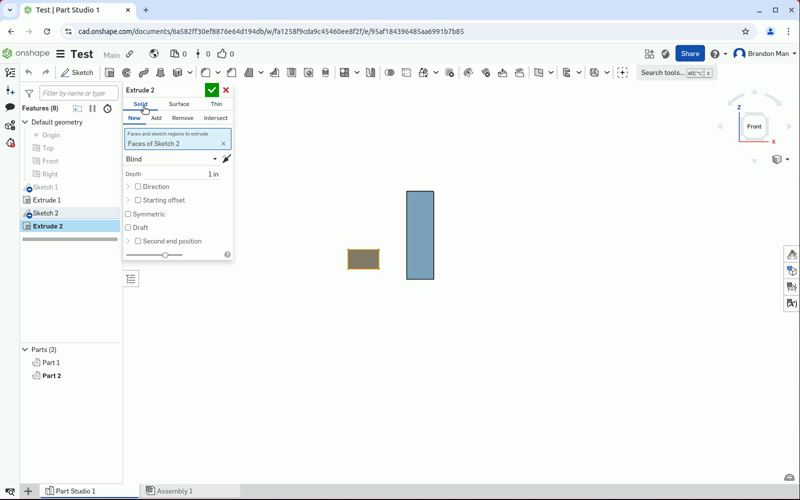
click(143, 106)
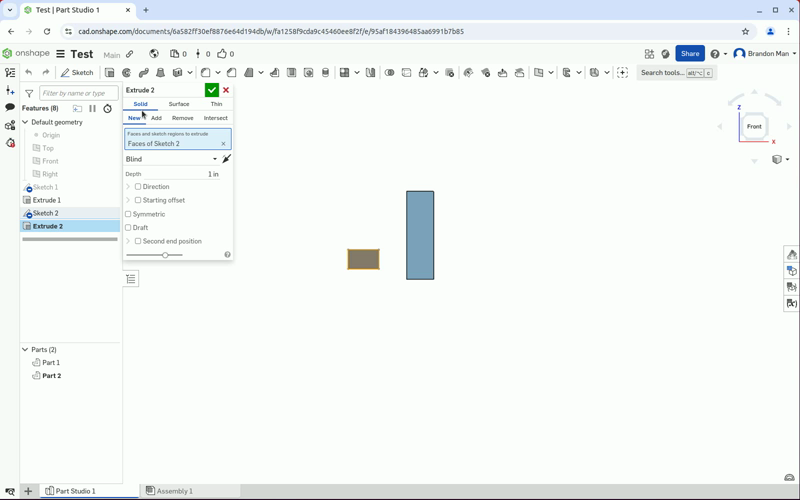
mouse_move(137, 120)
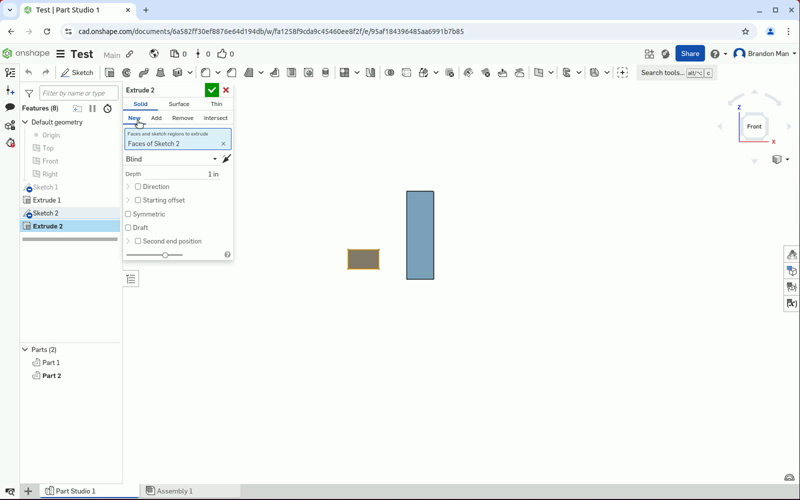
click(137, 120)
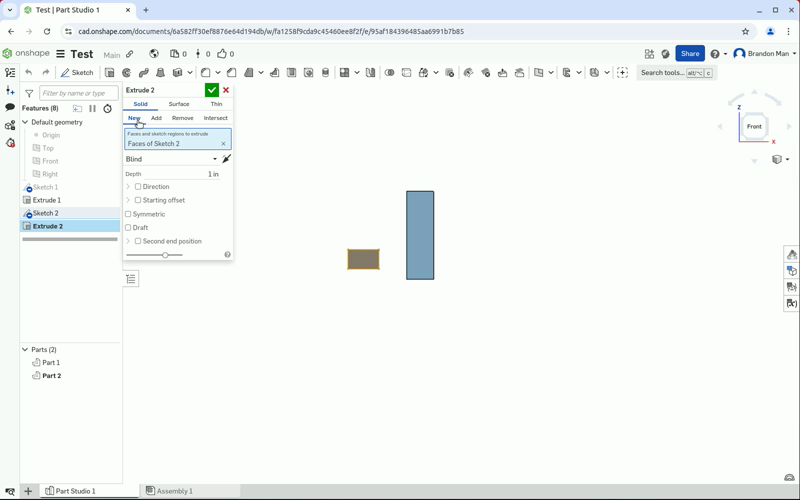
key(tab, 4)
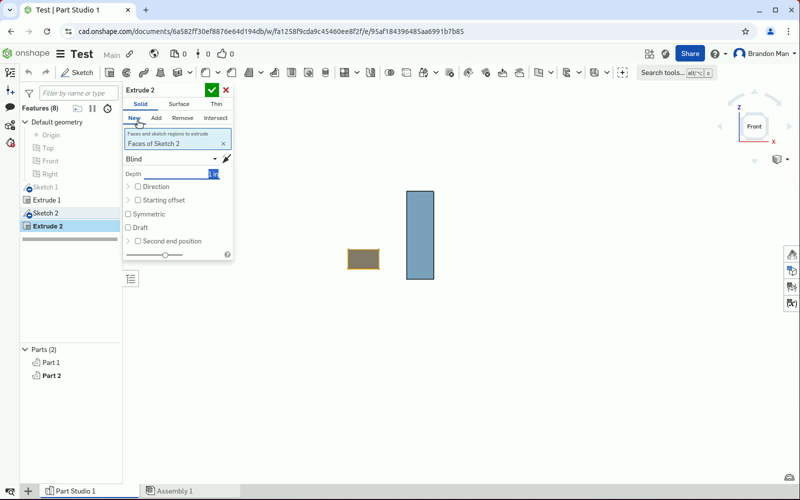
text(5.536)
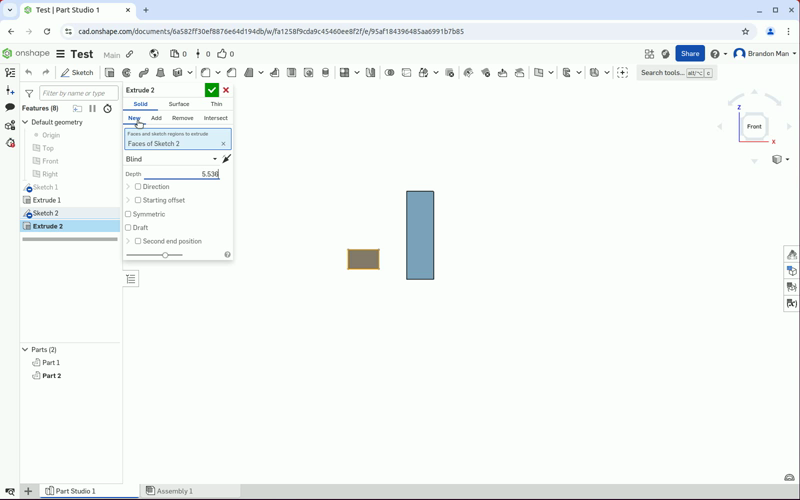
key(enter)
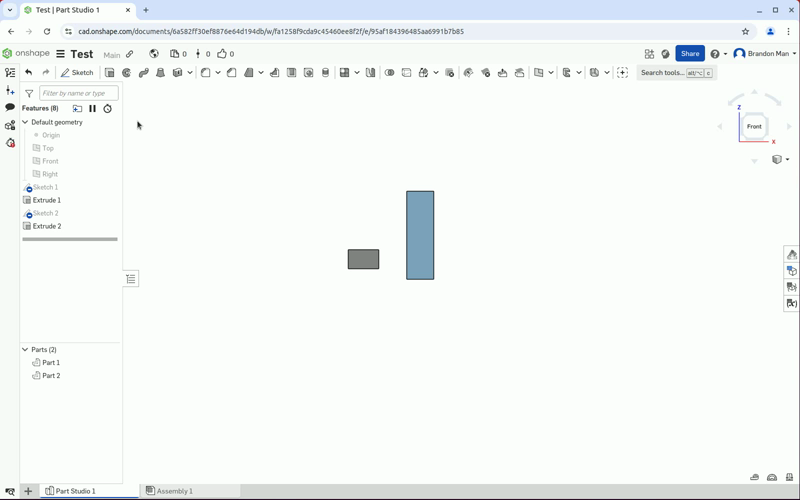
key(shift+h)
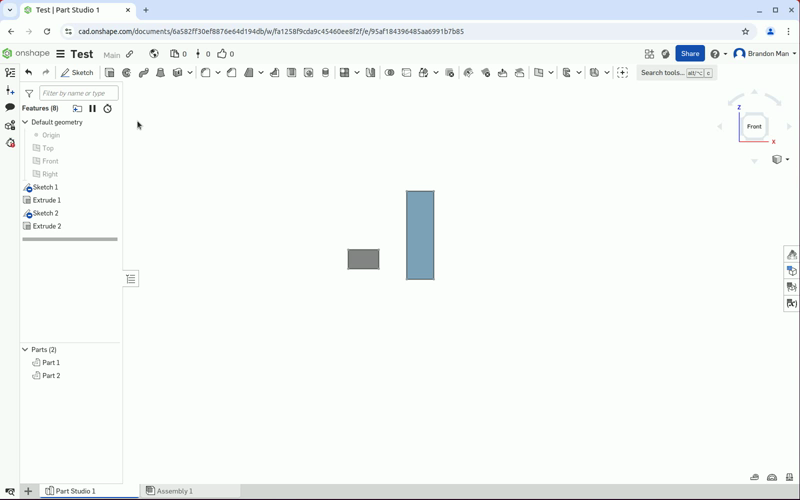
key(shift+h)
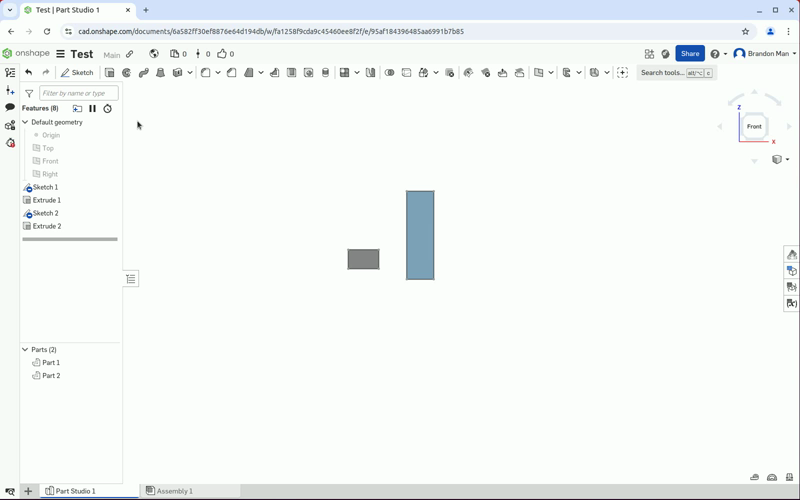
key(shift+7)
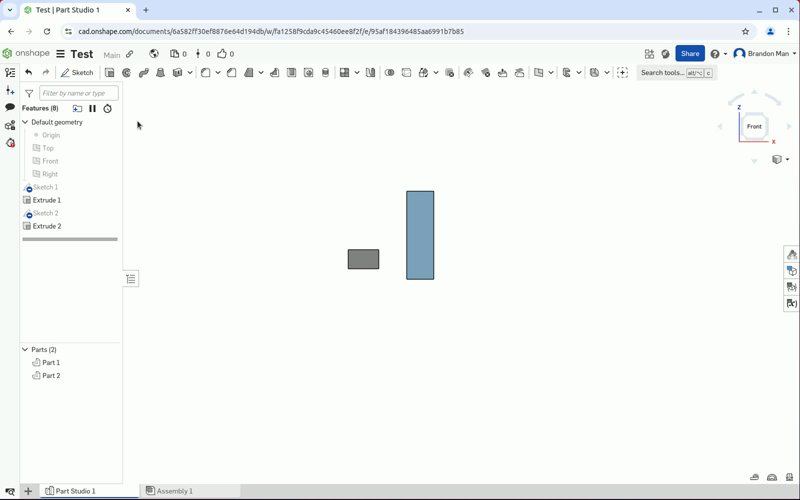
key(left, 2)
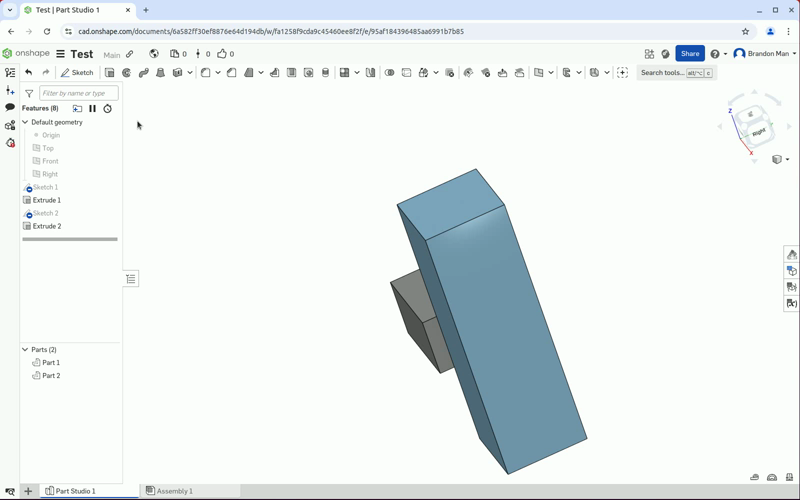
key(down, 2)
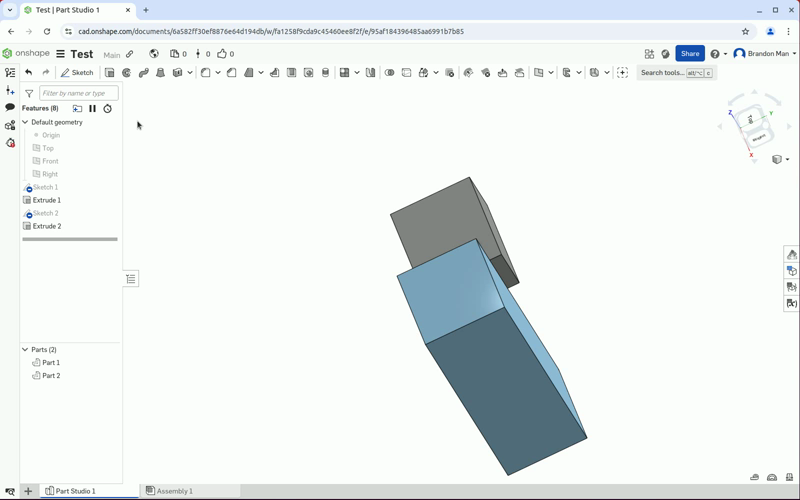
key(up, 2)
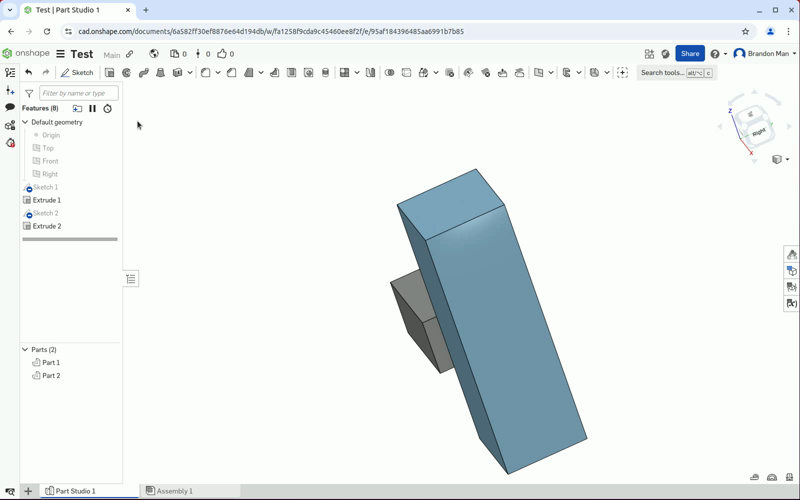
key(right, 2)
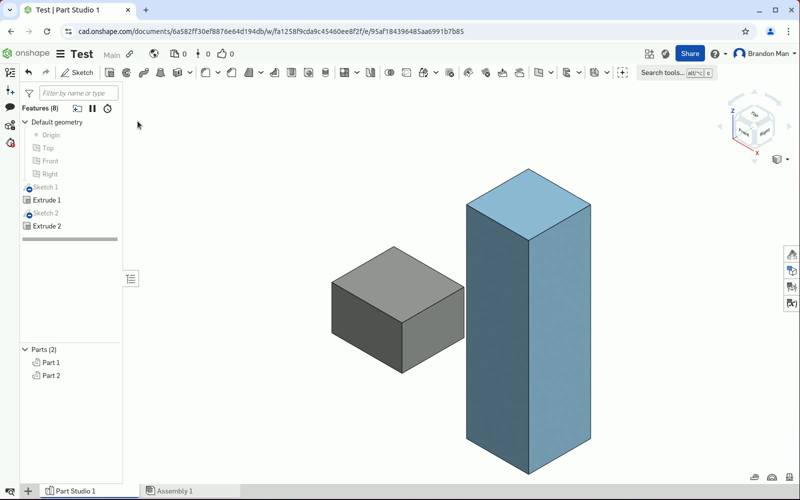
mouse_move(73, 189)
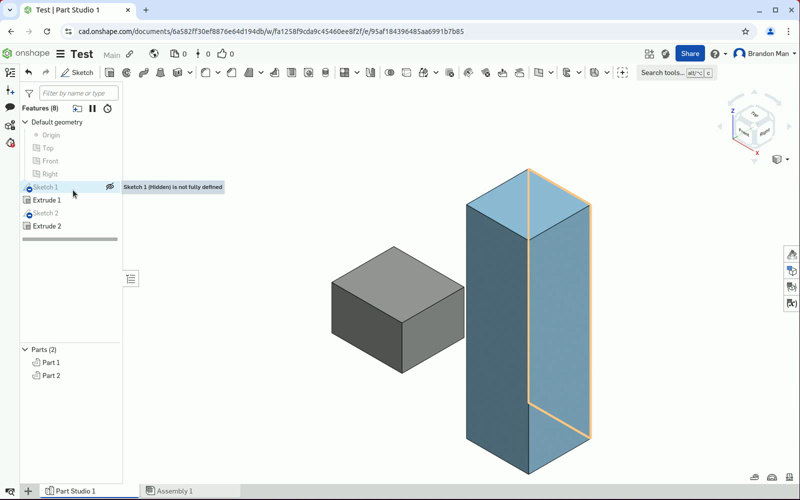
click(73, 189)